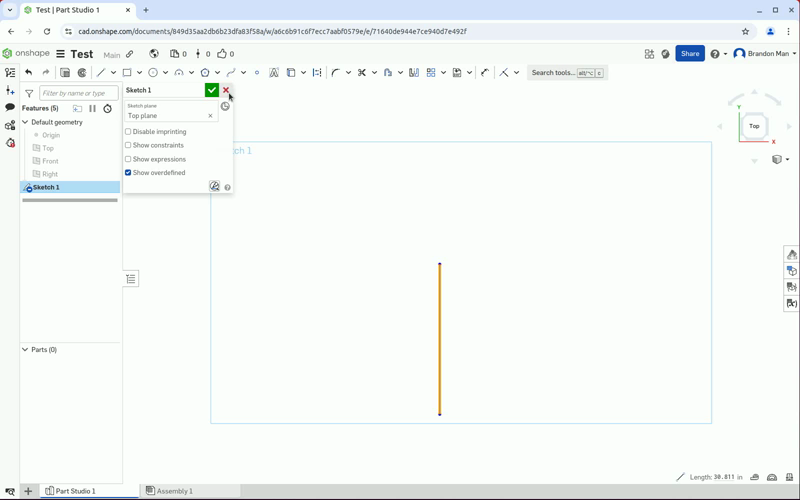
key(shift+h)
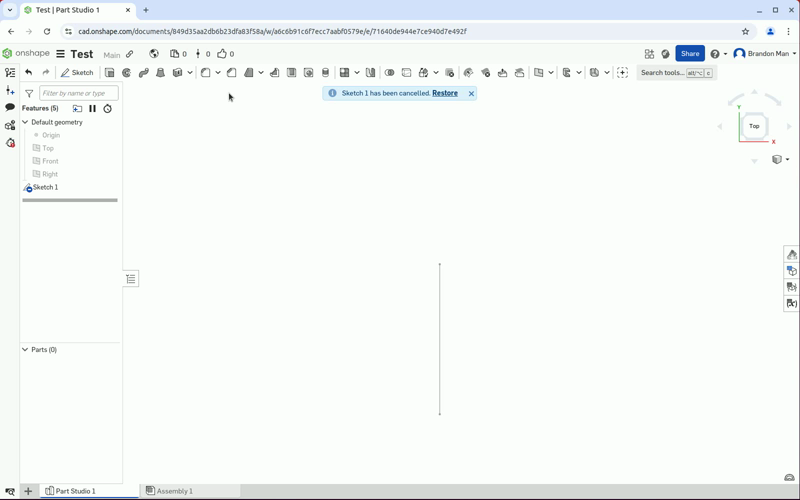
mouse_move(73, 352)
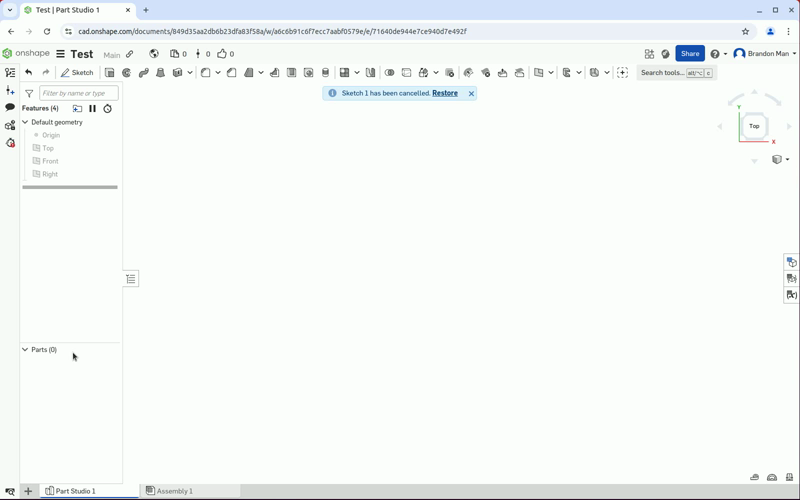
key(y)
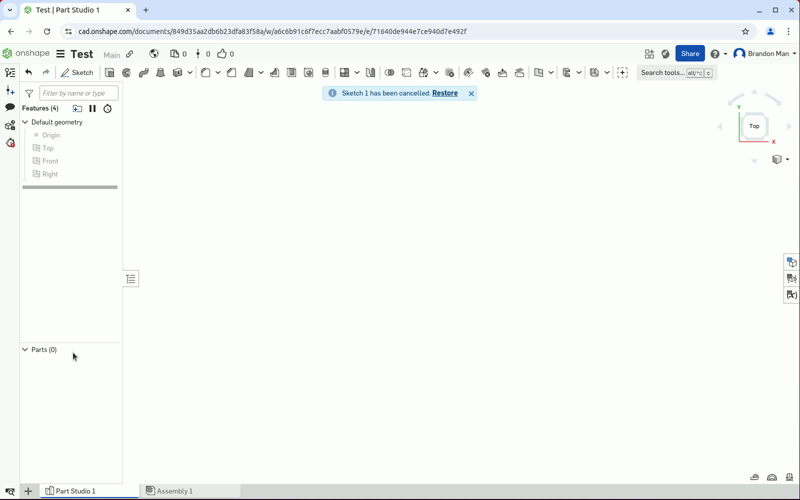
key(shift+p)
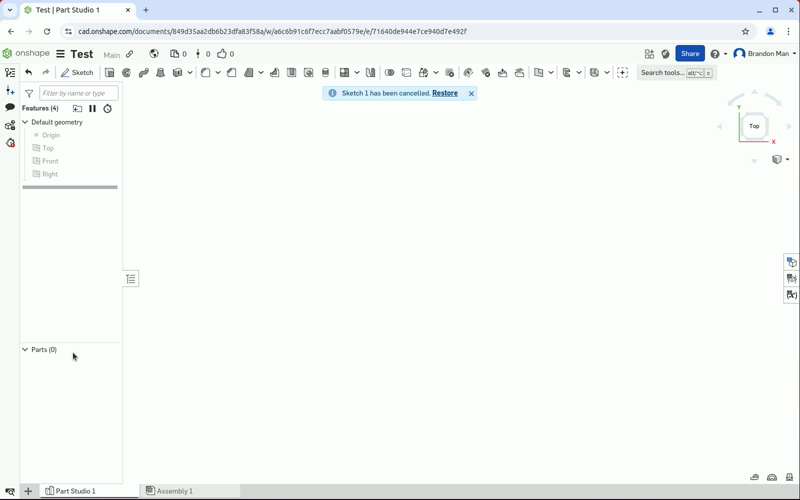
key(space)
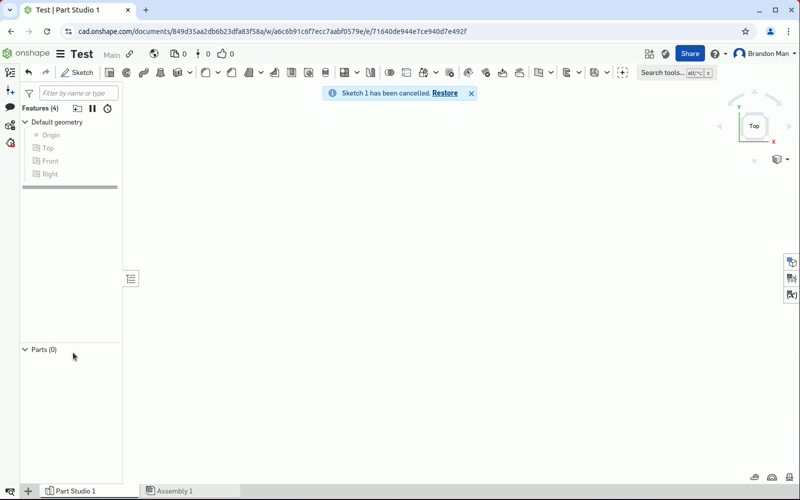
key_down(shift)
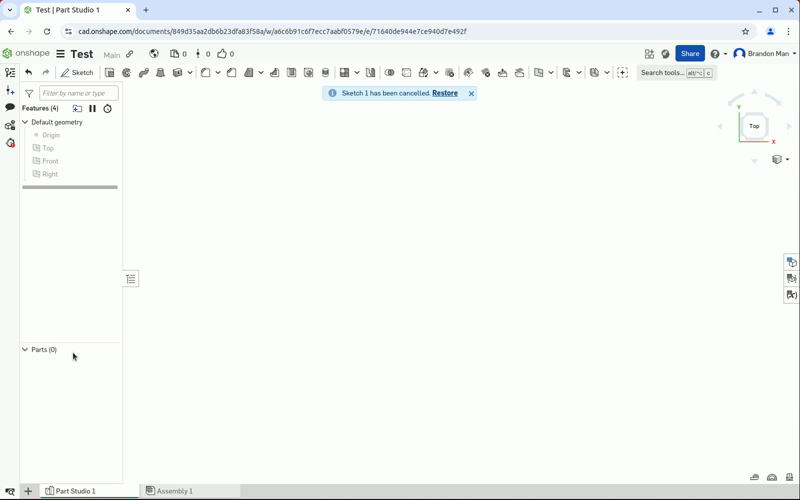
key(up)
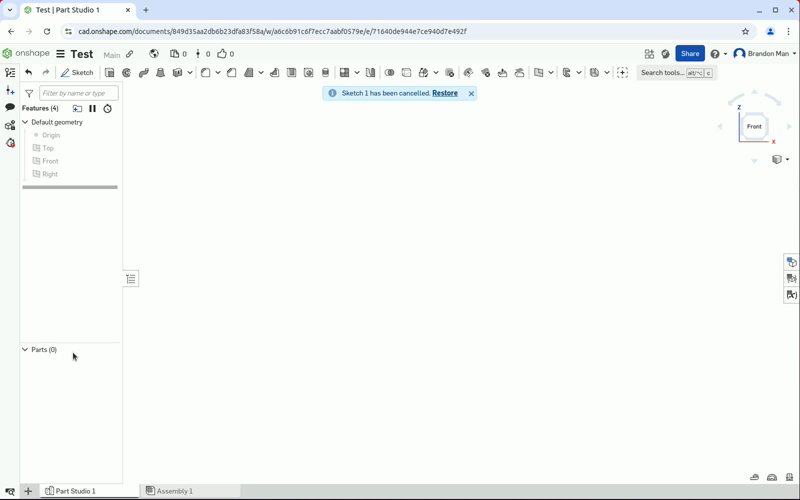
key_up(shift)
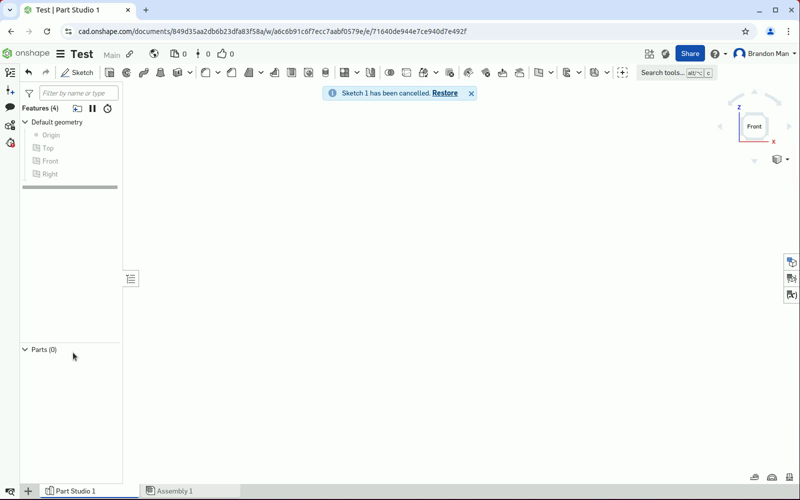
key(space)
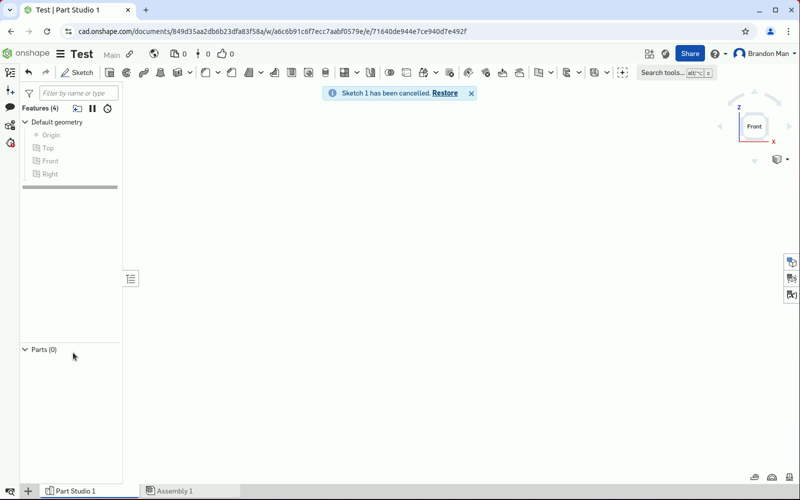
key_down(shift)
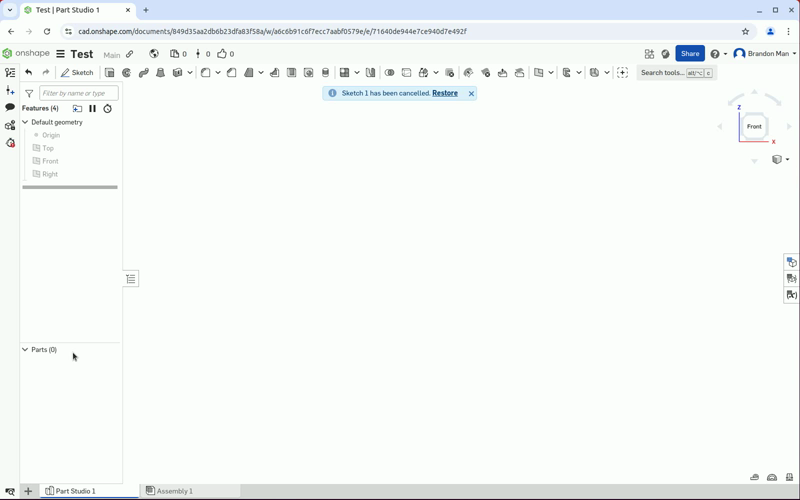
key(left)
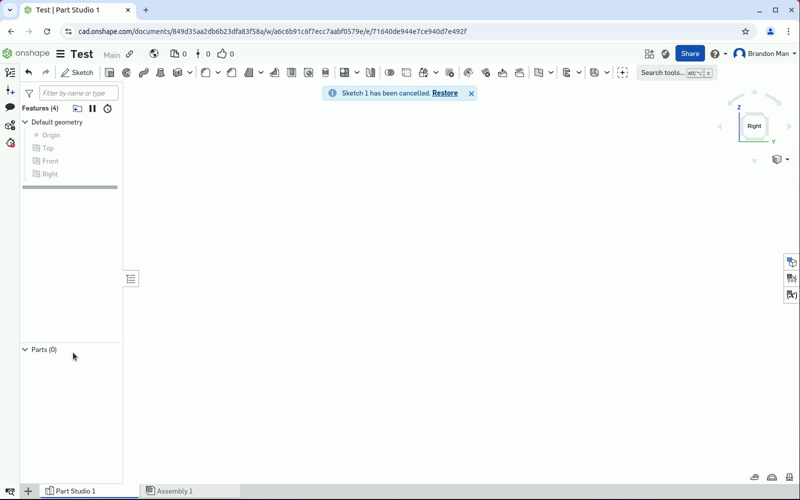
key_up(shift)
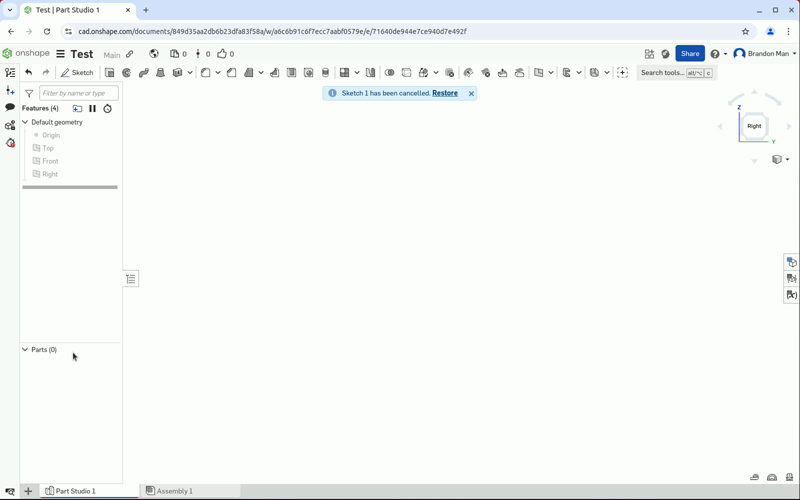
mouse_move(73, 352)
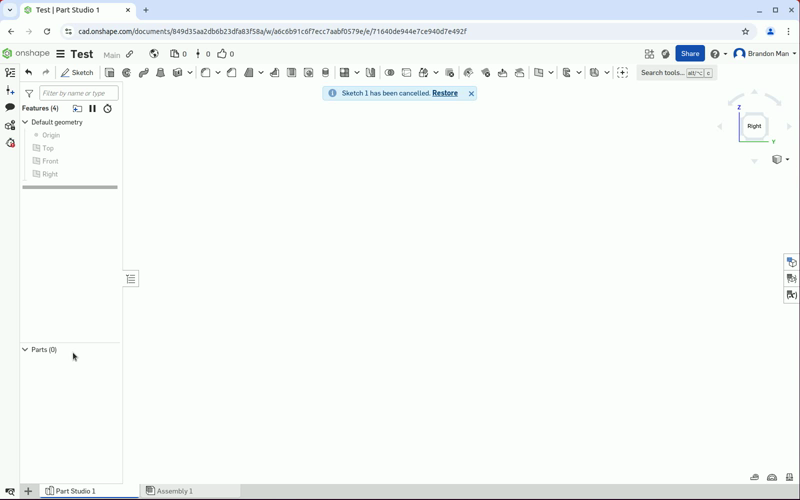
key(shift+y)
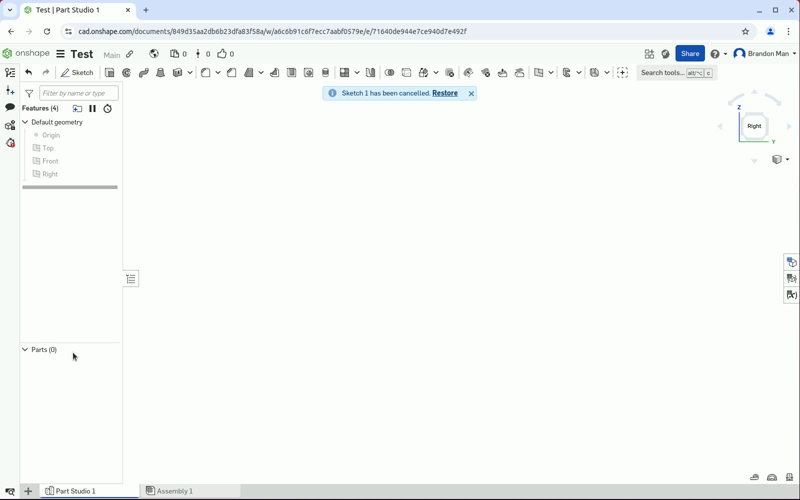
key(shift+s)
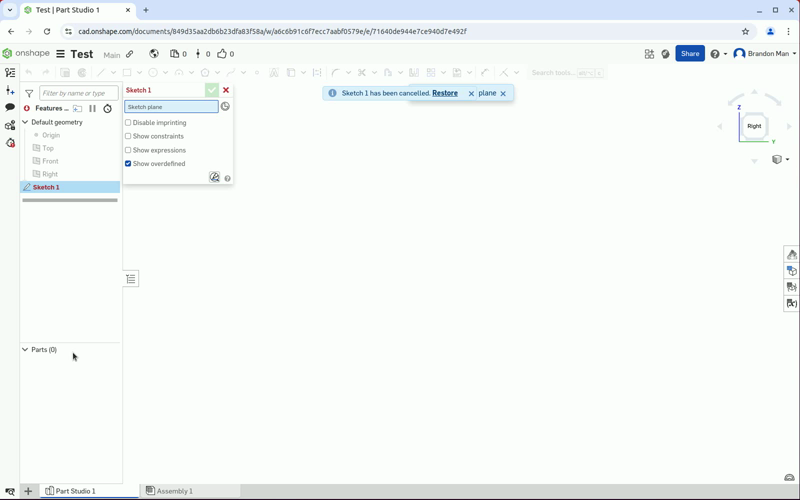
mouse_move(73, 176)
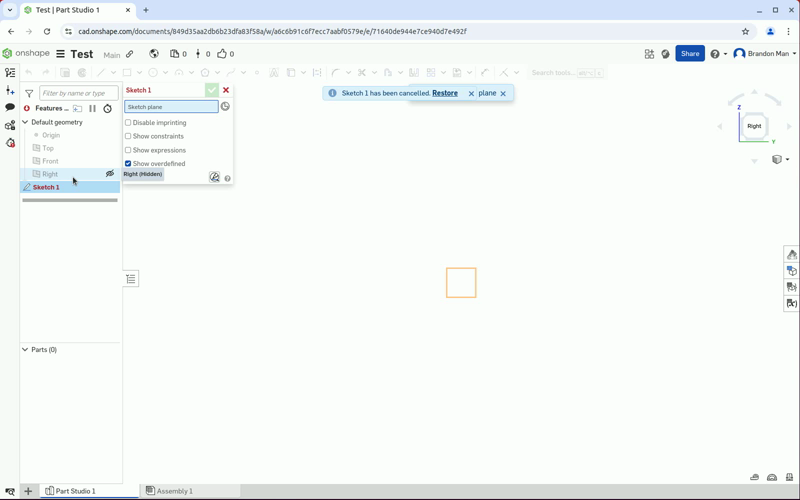
click(73, 176)
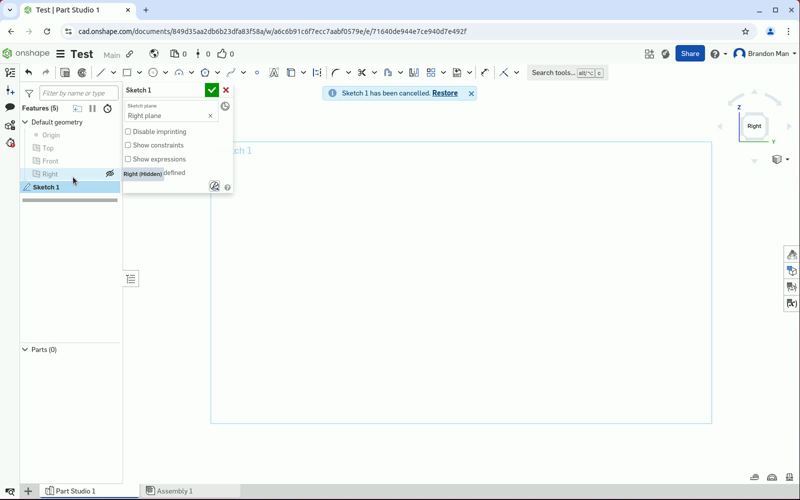
mouse_move(73, 352)
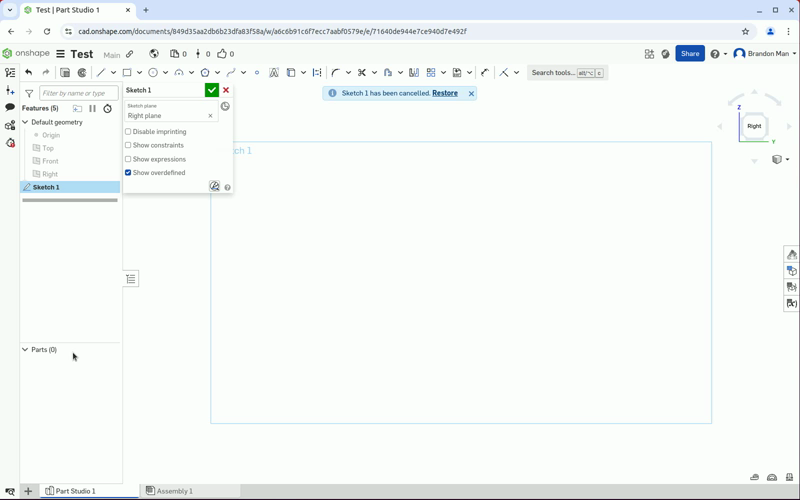
key(y)
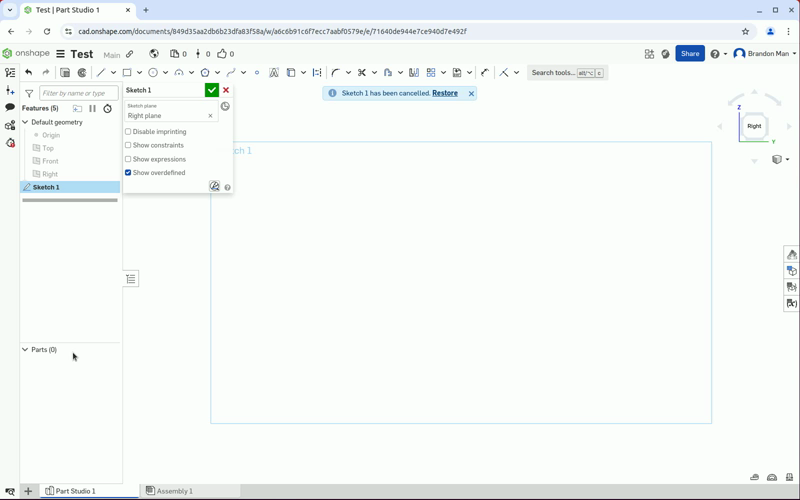
key(l)
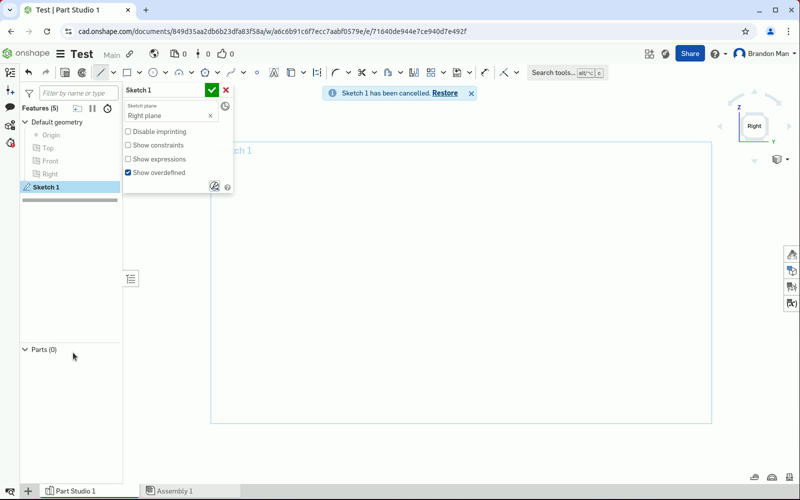
key_down(shift)
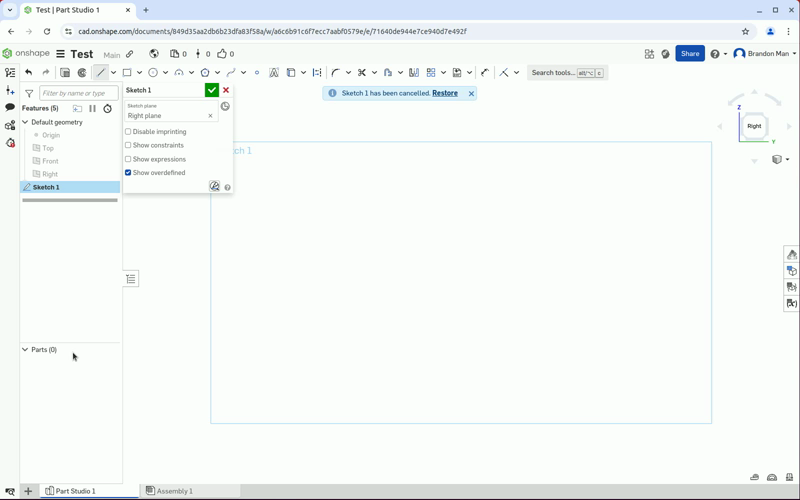
mouse_move(425, 314)
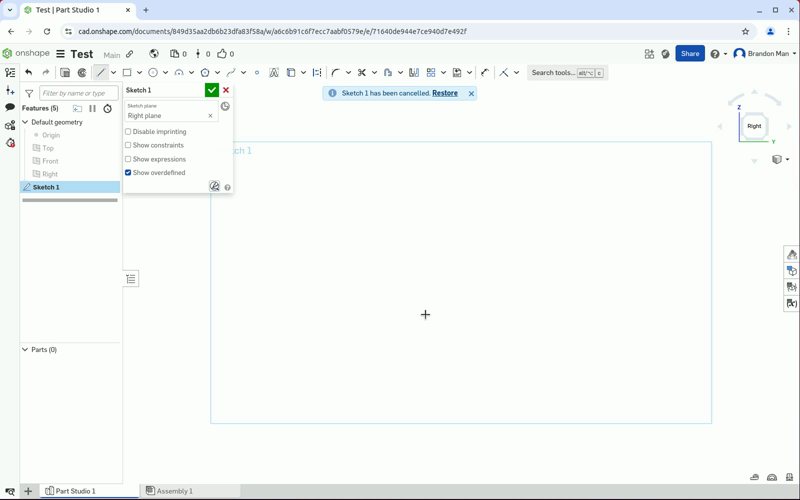
click(425, 314)
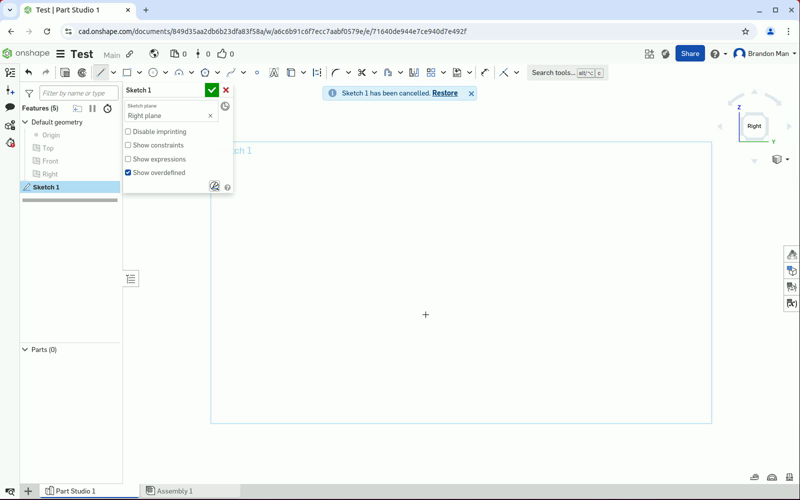
key_up(shift)
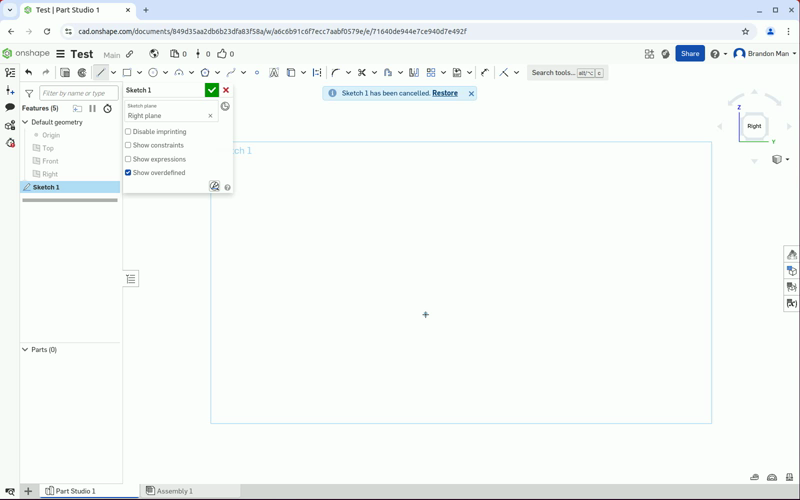
key_down(shift)
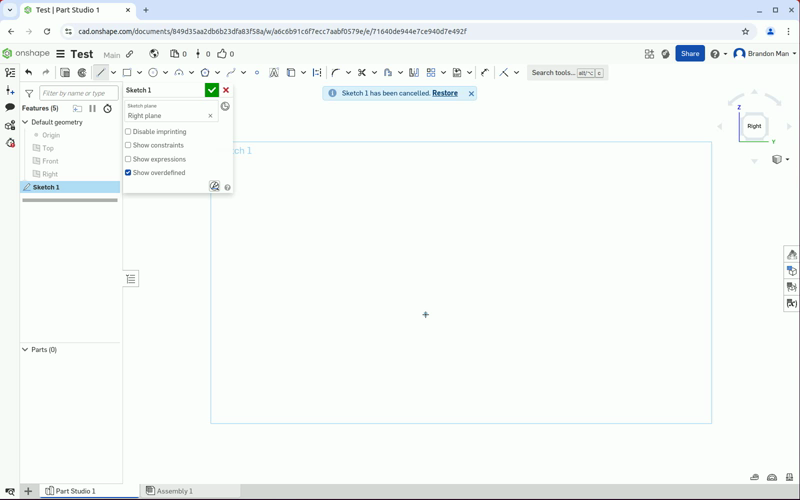
mouse_move(490, 314)
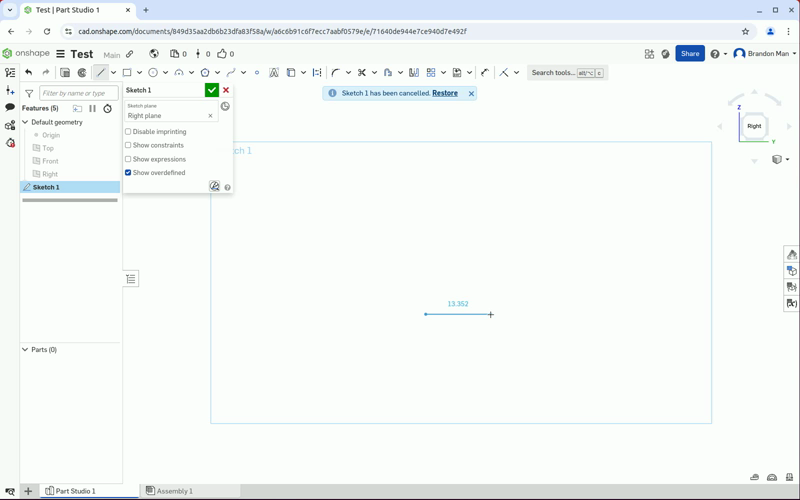
click(490, 314)
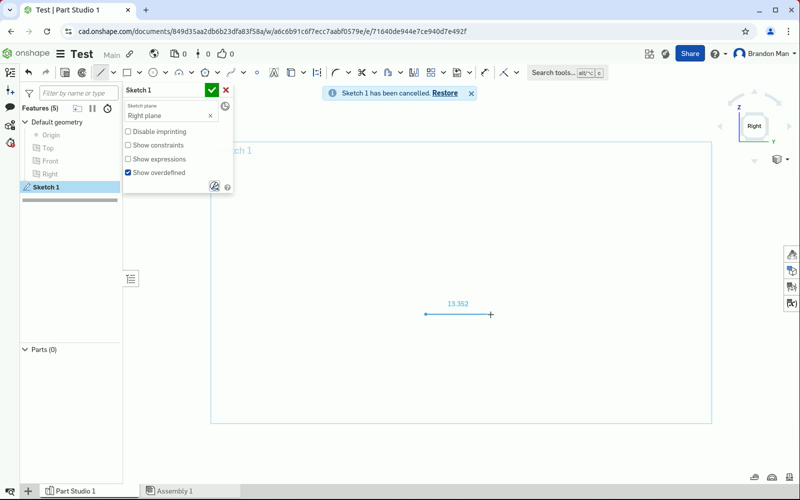
key_up(shift)
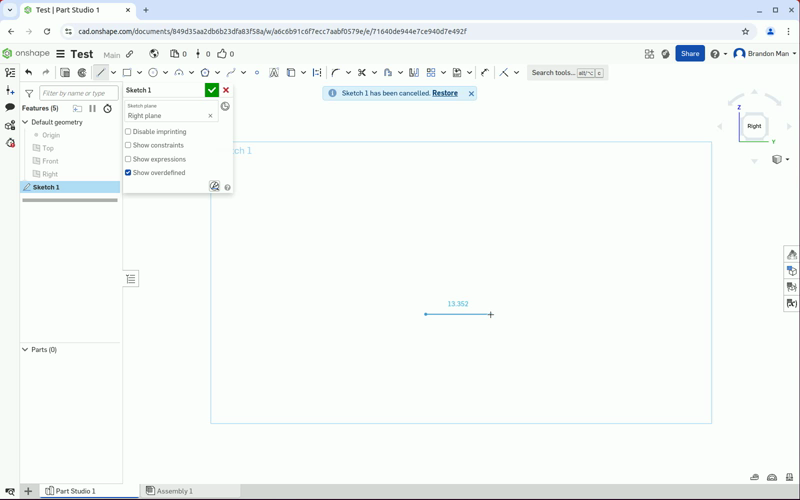
key_down(shift)
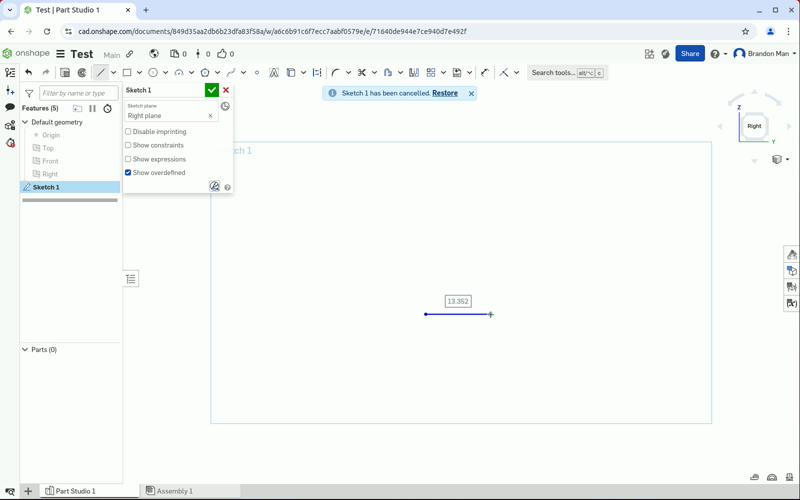
mouse_move(490, 249)
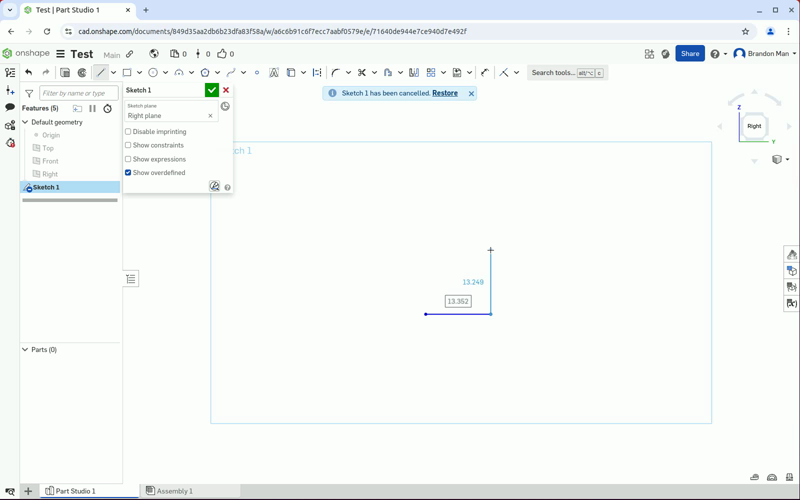
click(490, 249)
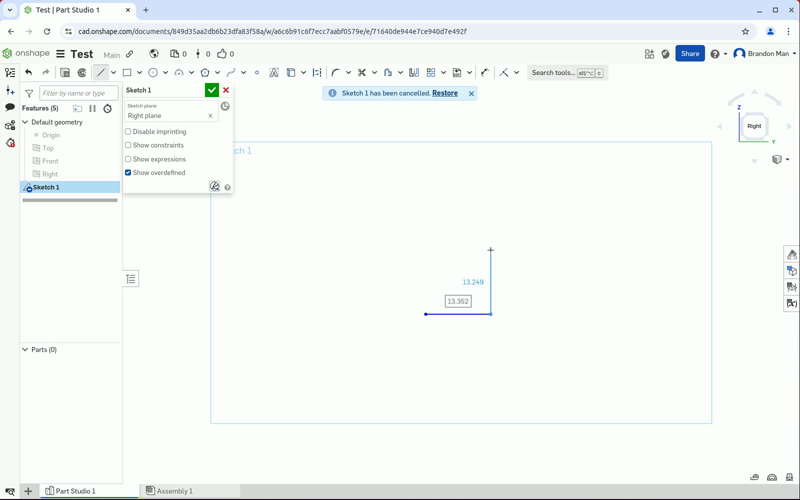
key_up(shift)
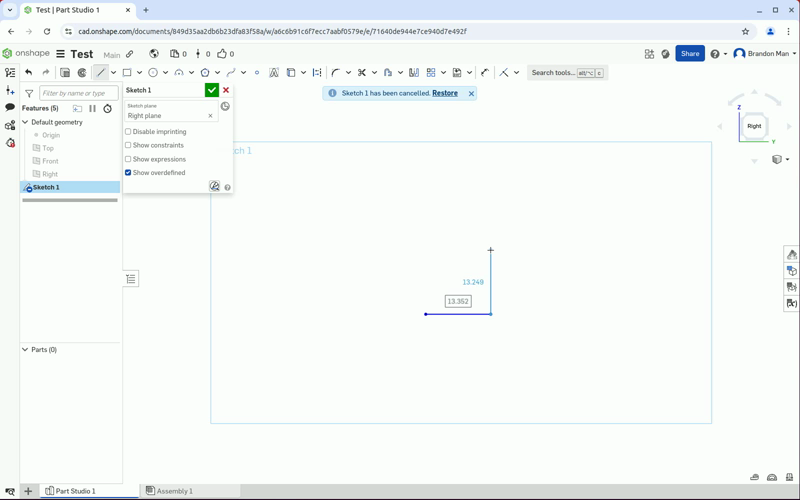
key_down(shift)
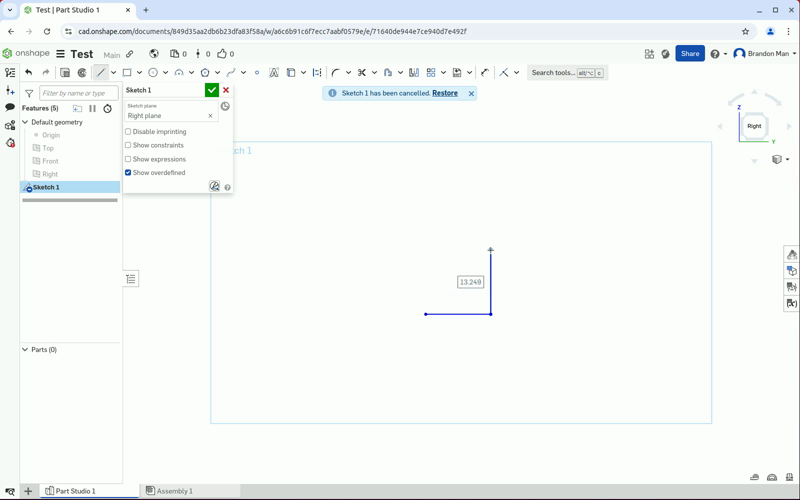
mouse_move(425, 249)
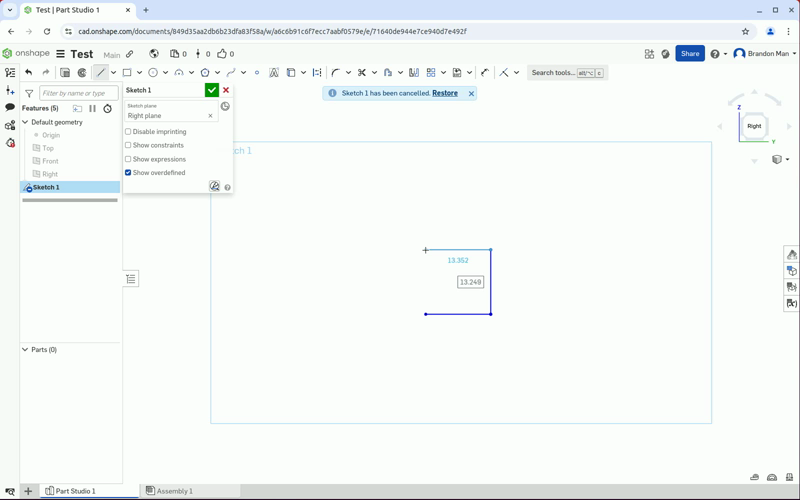
click(425, 249)
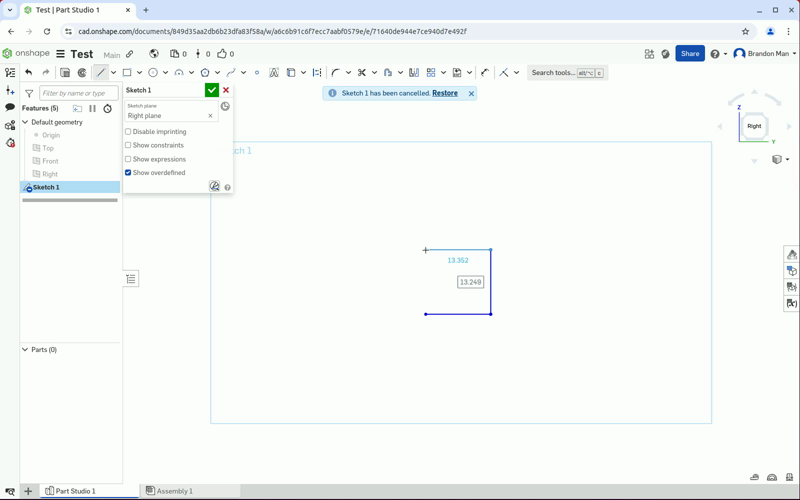
key_up(shift)
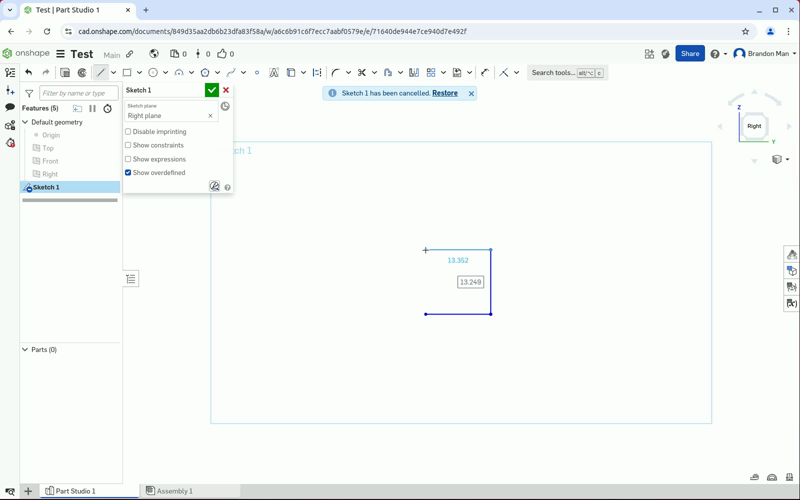
key_down(shift)
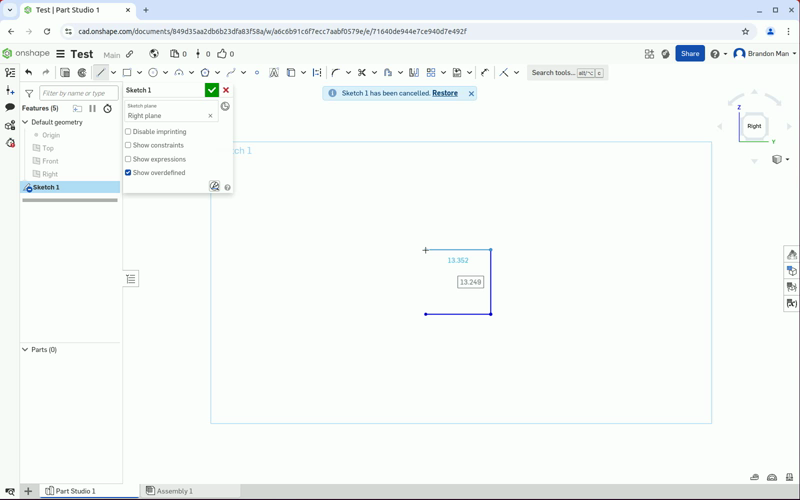
mouse_move(425, 314)
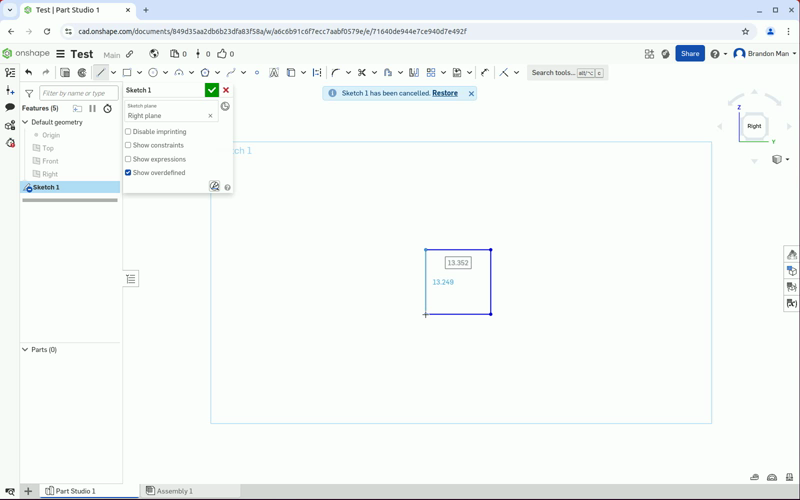
key_up(shift)
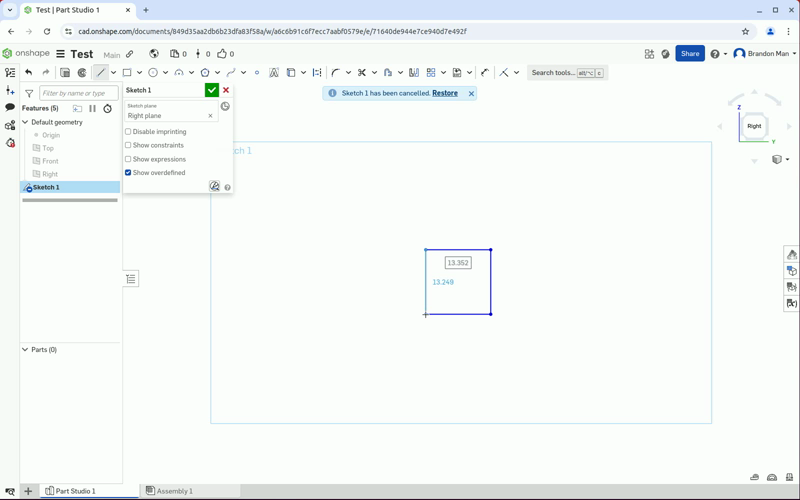
click(425, 314)
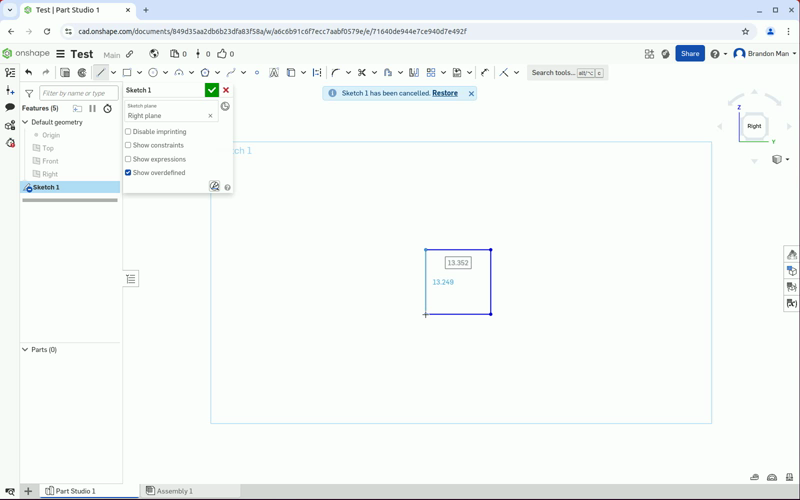
key(esc)
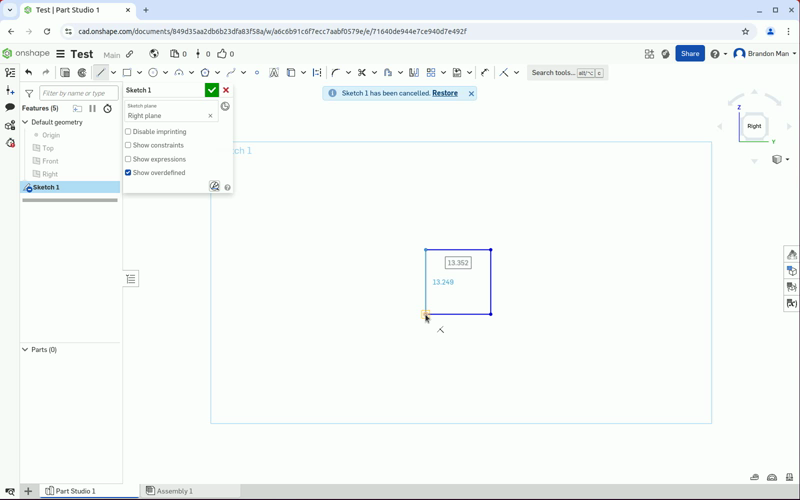
key(l)
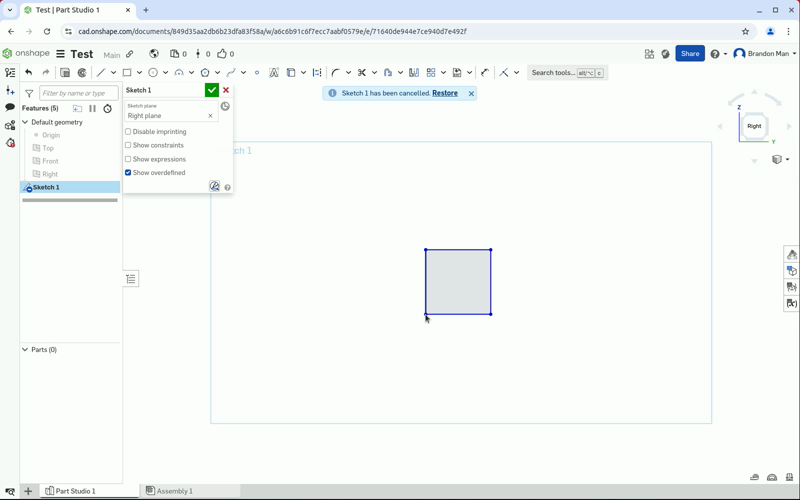
key_down(shift)
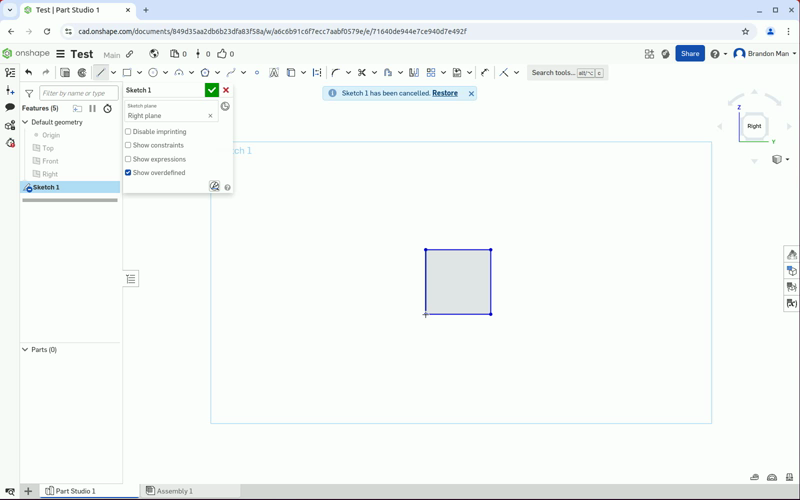
mouse_move(442, 298)
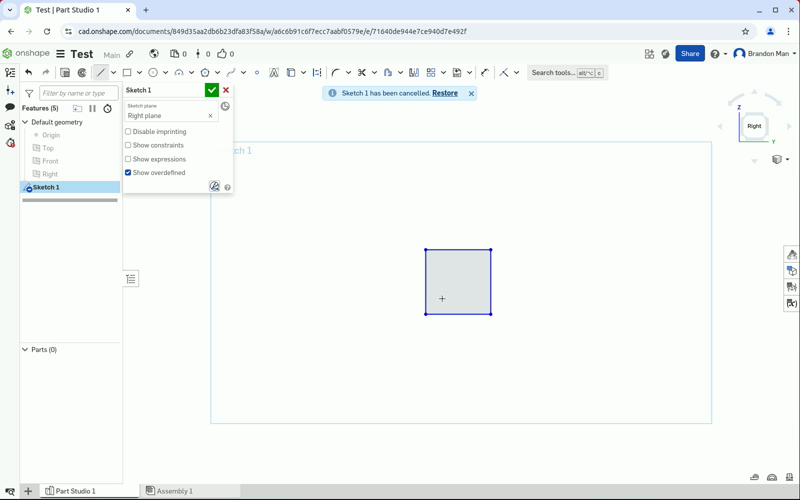
click(442, 298)
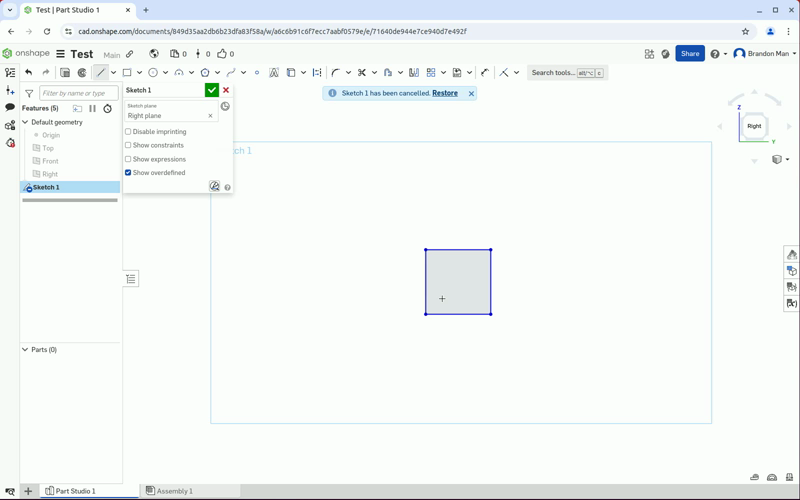
key_up(shift)
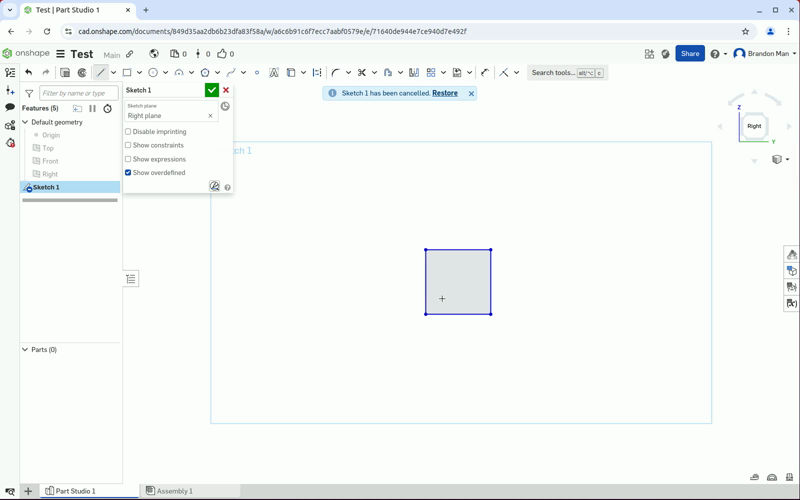
key_down(shift)
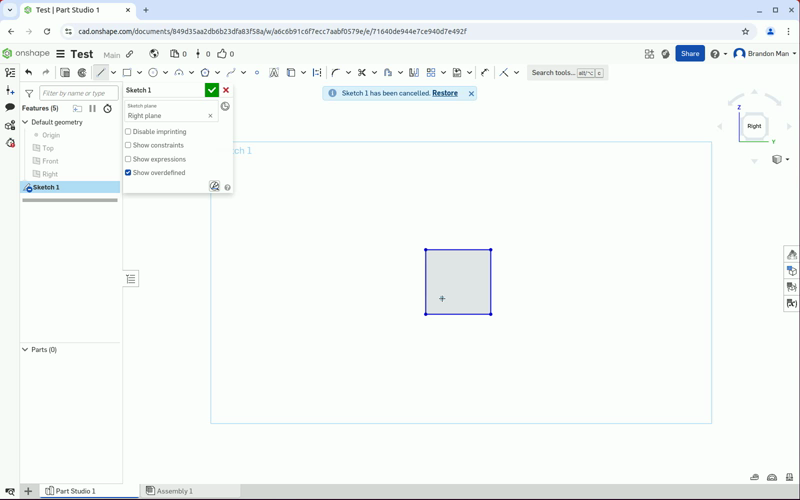
mouse_move(472, 298)
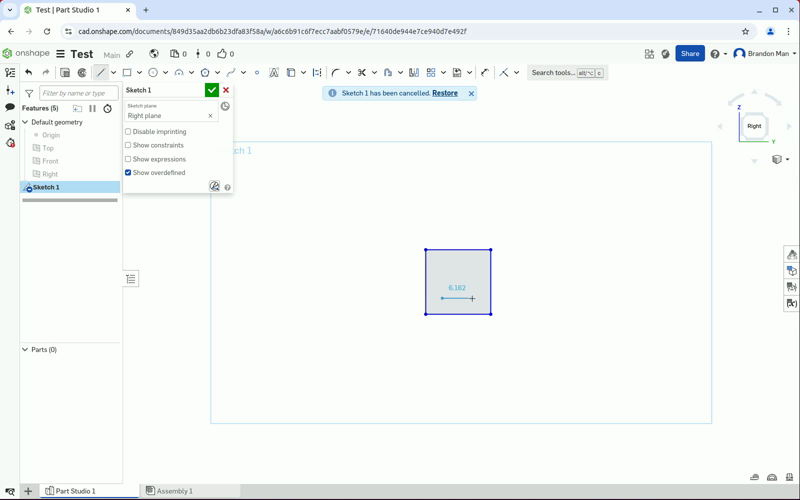
mouse_move(474, 298)
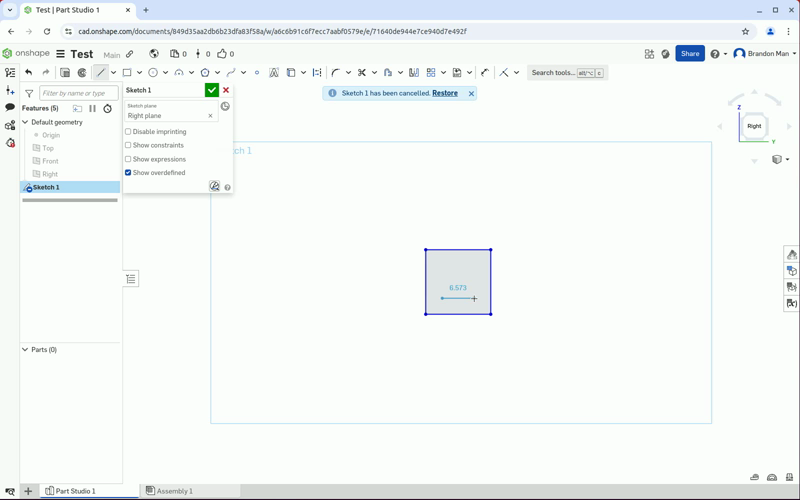
click(474, 298)
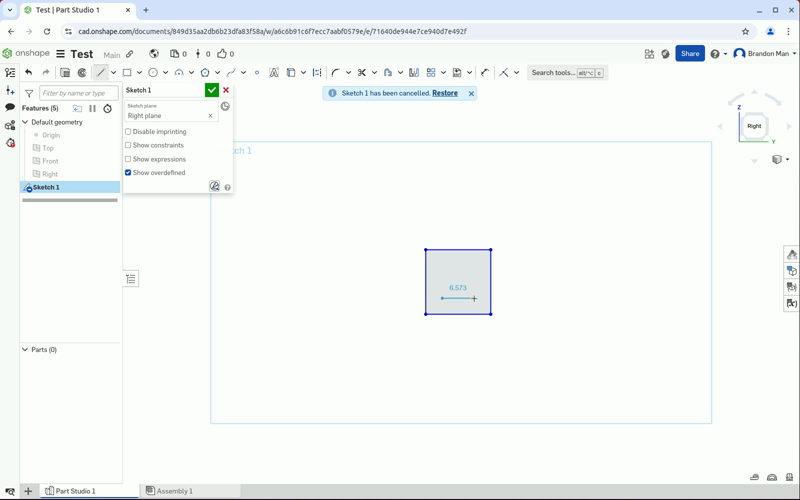
key_up(shift)
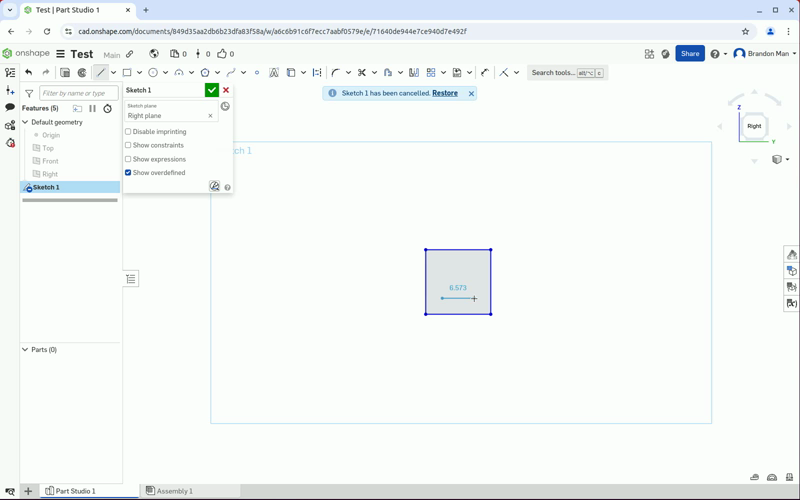
key_down(shift)
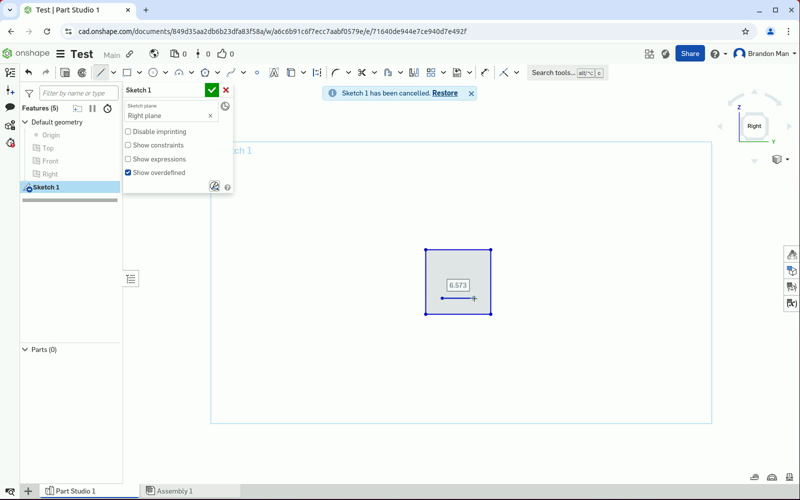
mouse_move(504, 298)
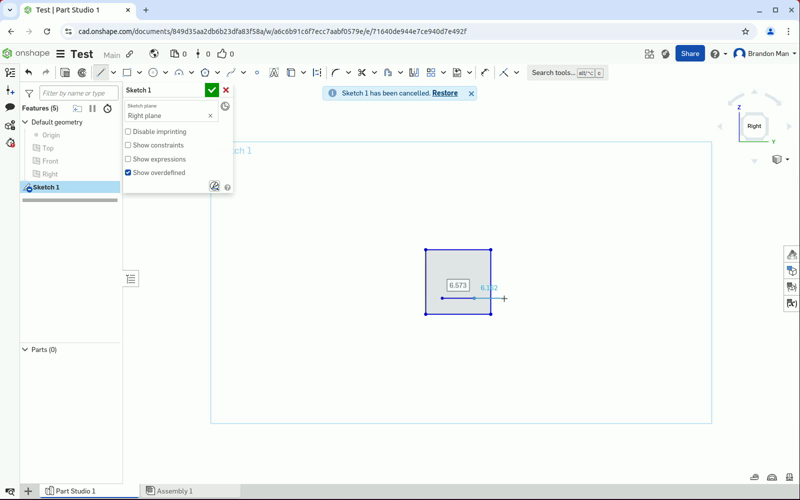
mouse_move(474, 266)
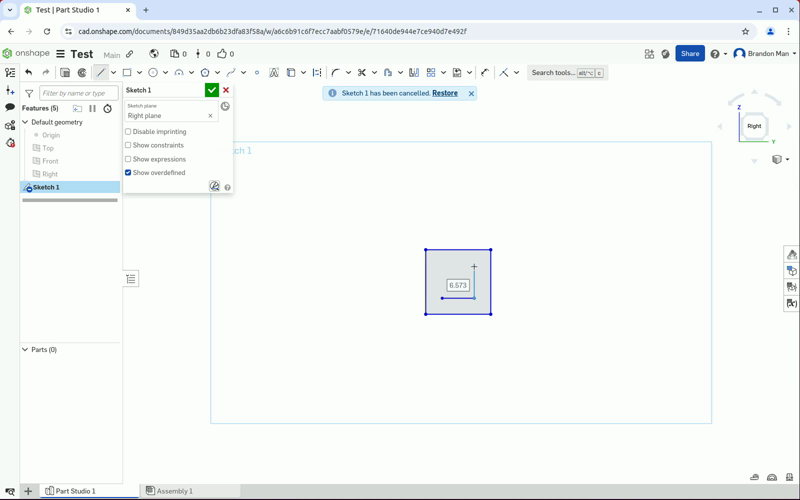
click(474, 266)
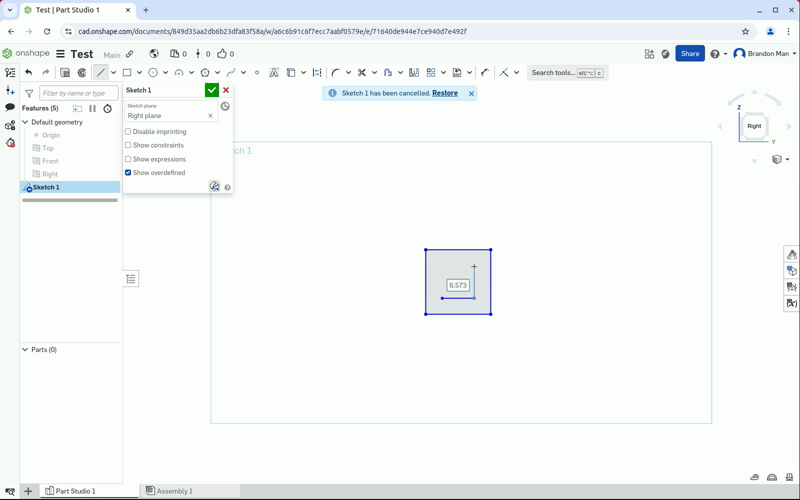
key_up(shift)
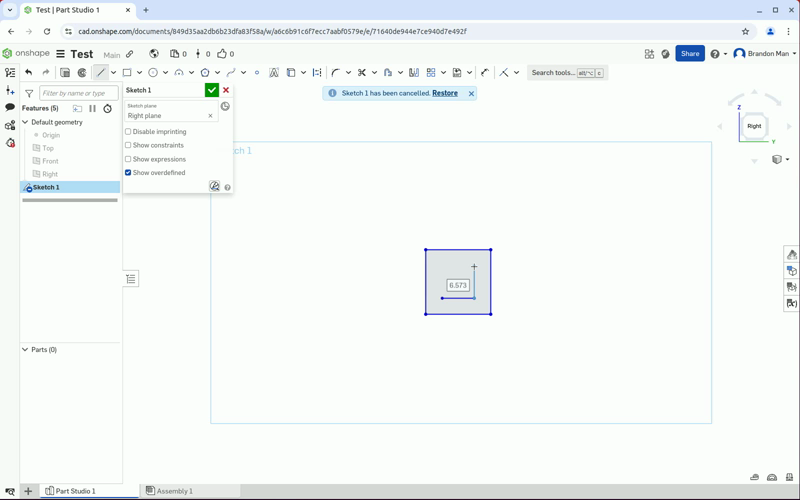
key_down(shift)
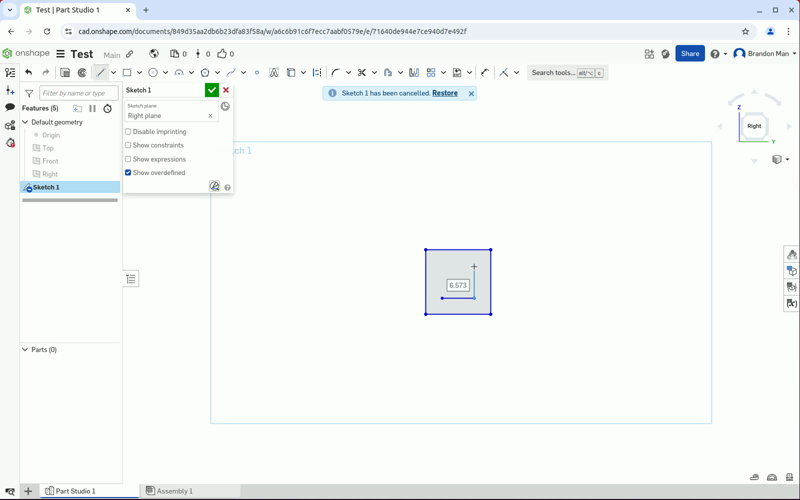
mouse_move(504, 266)
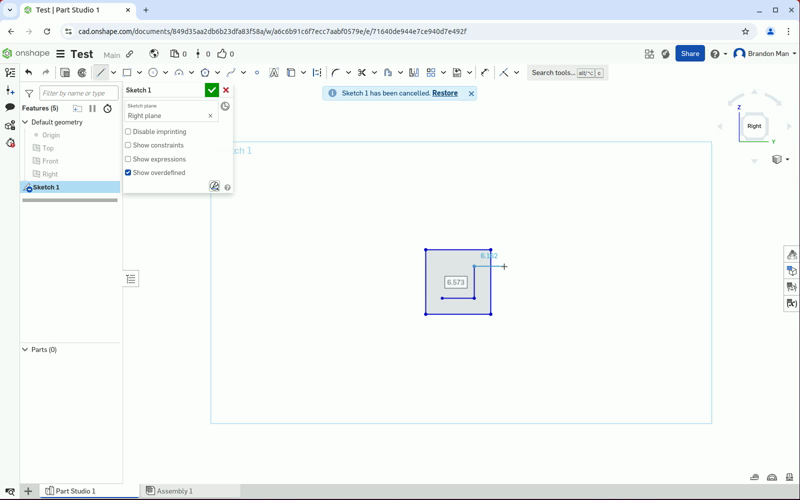
mouse_move(442, 266)
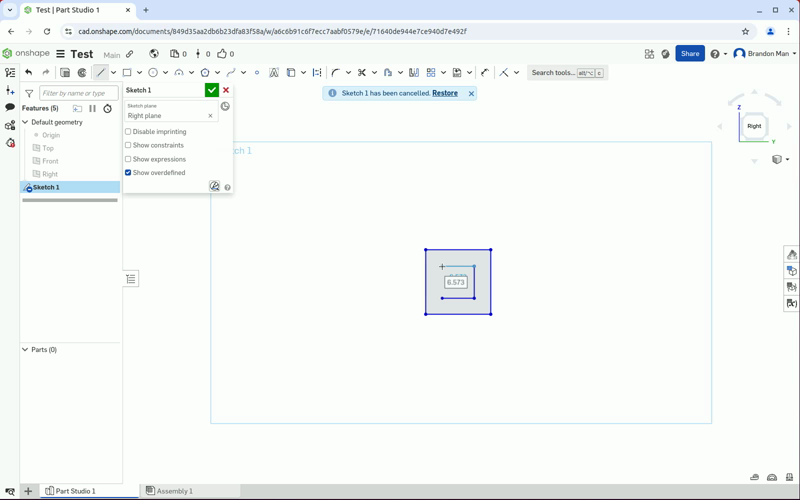
click(442, 266)
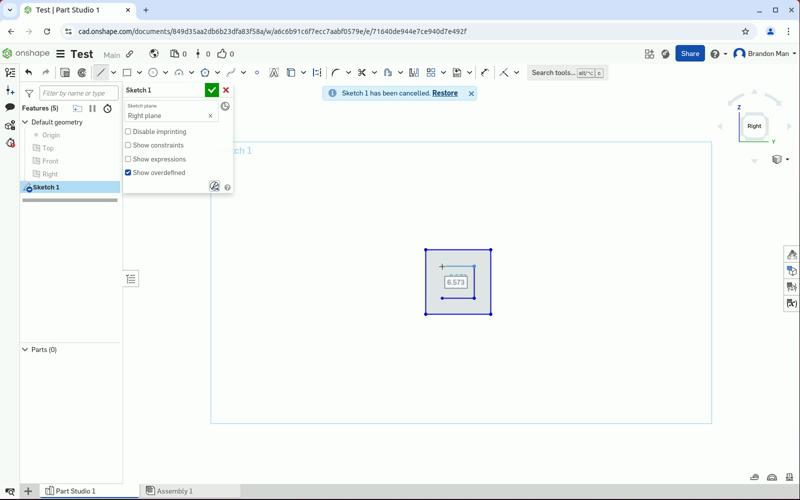
key_up(shift)
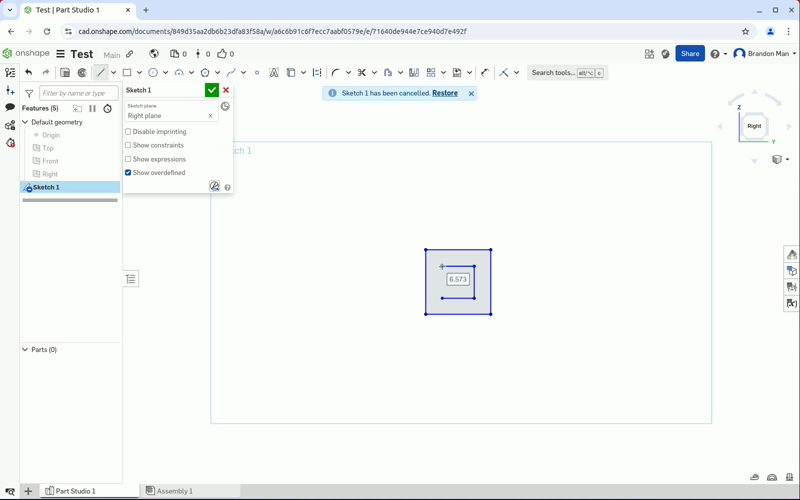
mouse_move(472, 266)
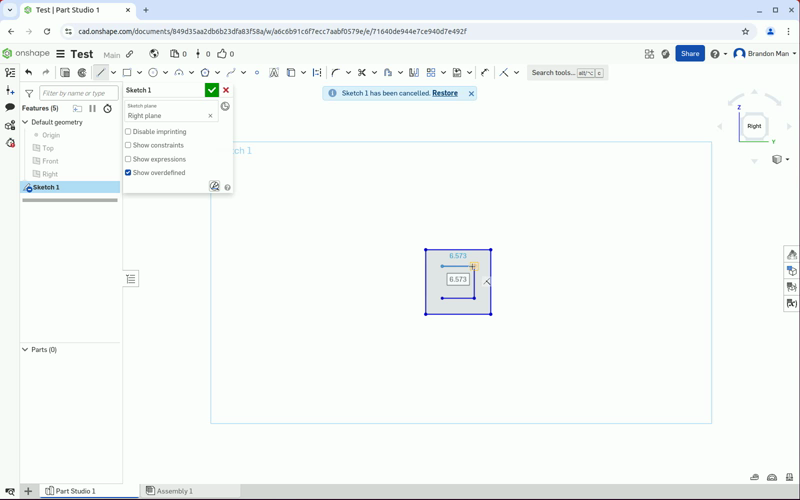
key_down(shift)
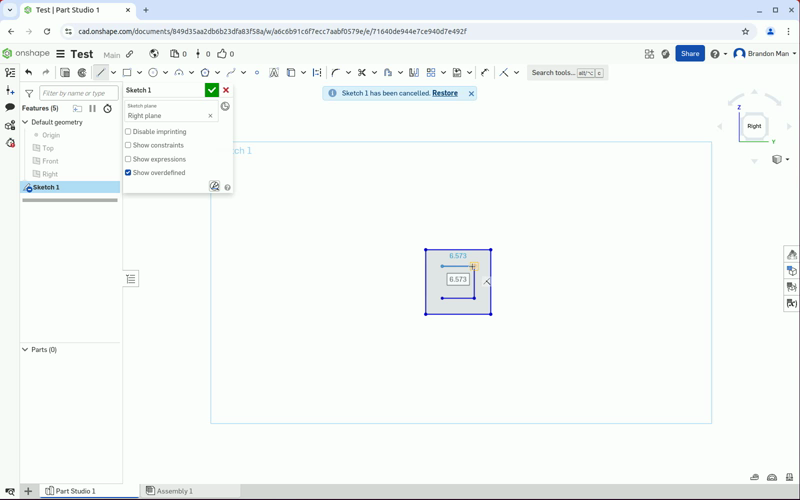
mouse_move(442, 298)
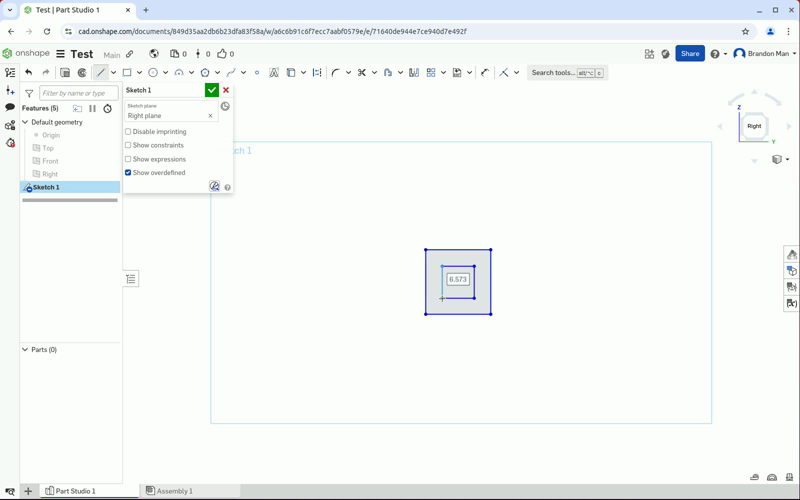
key_up(shift)
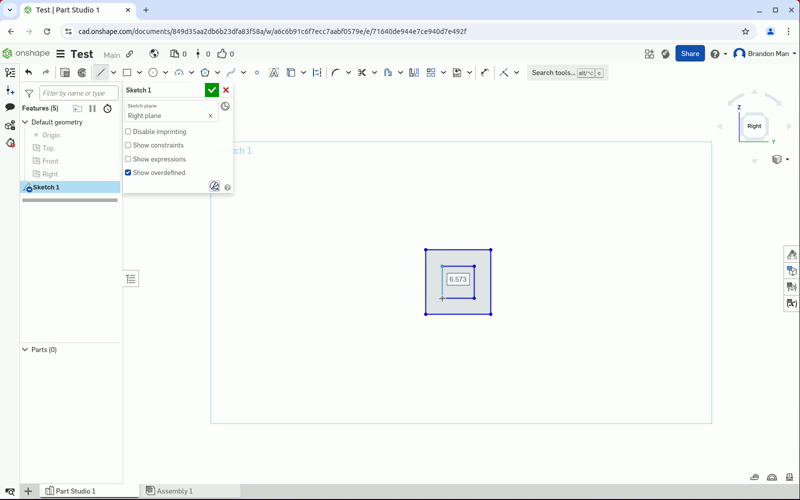
click(442, 298)
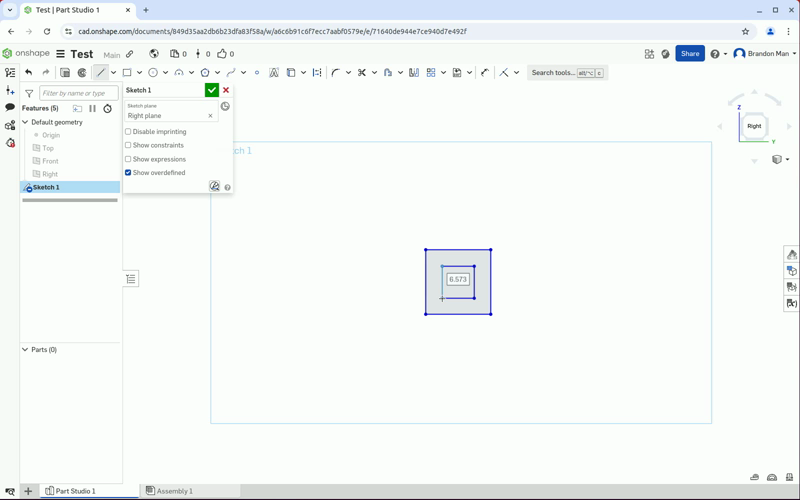
key(esc)
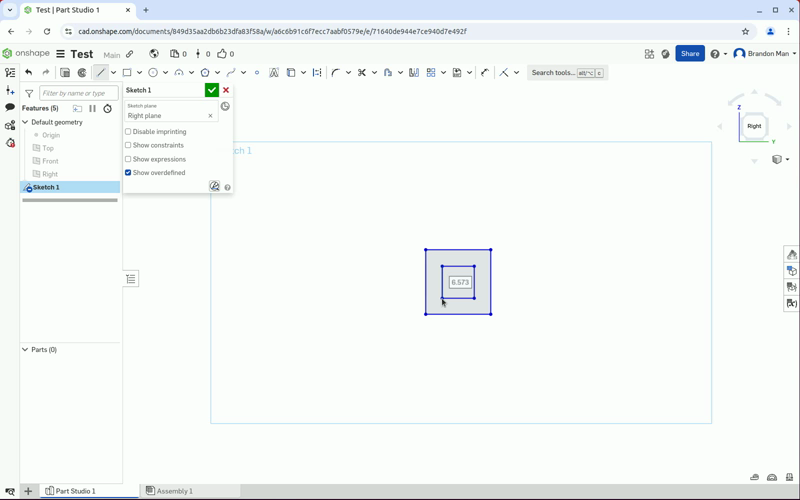
mouse_move(432, 311)
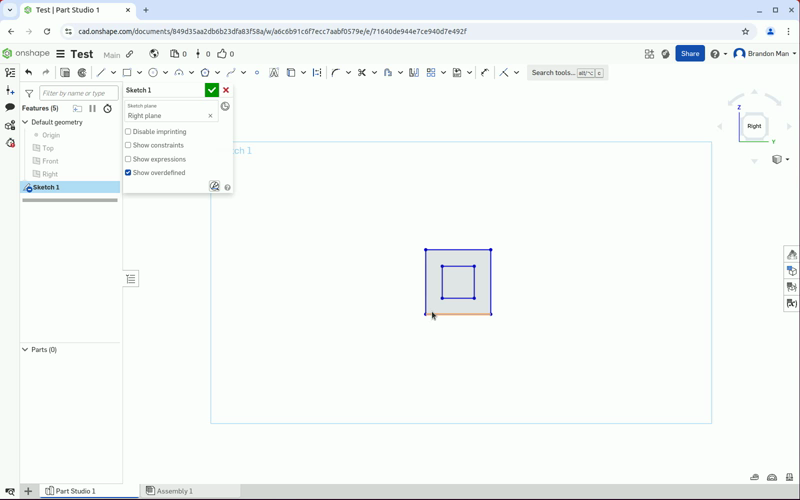
click(432, 311)
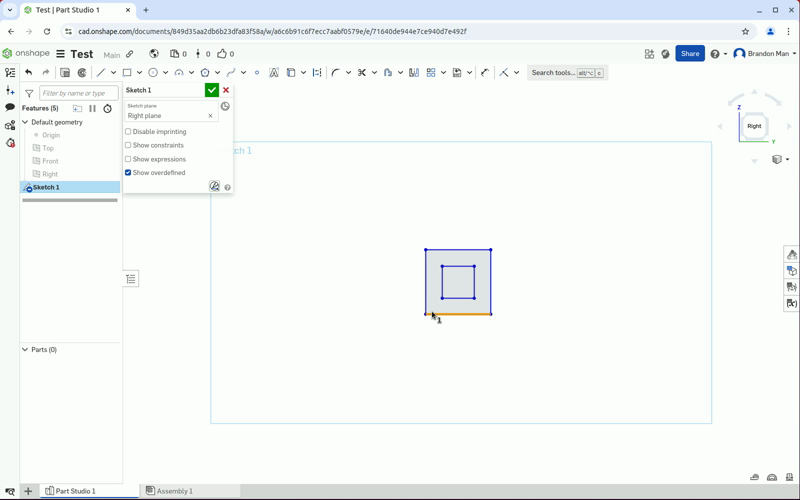
mouse_move(73, 352)
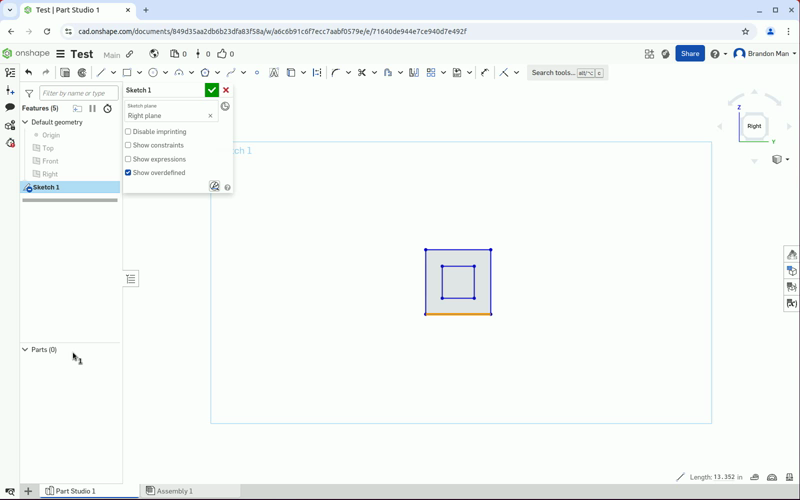
key(shift+y)
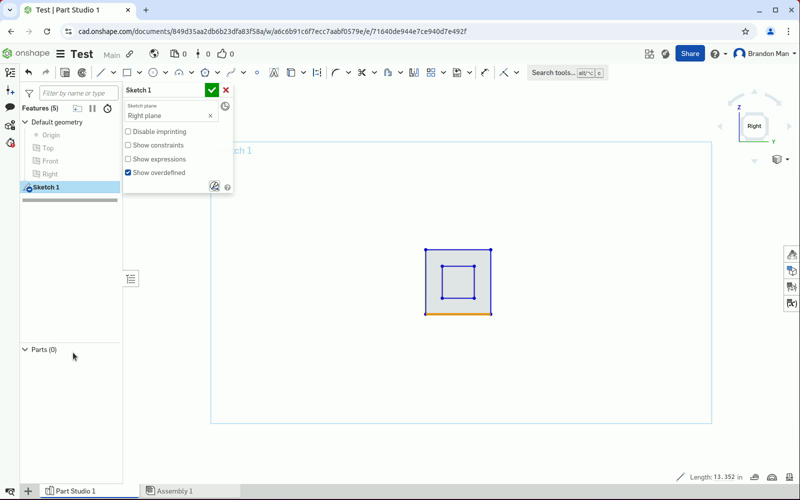
key(shift+e)
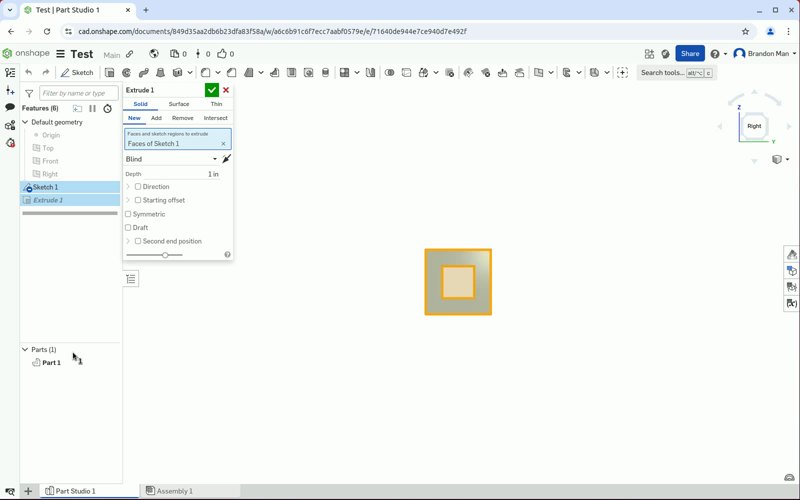
mouse_move(143, 106)
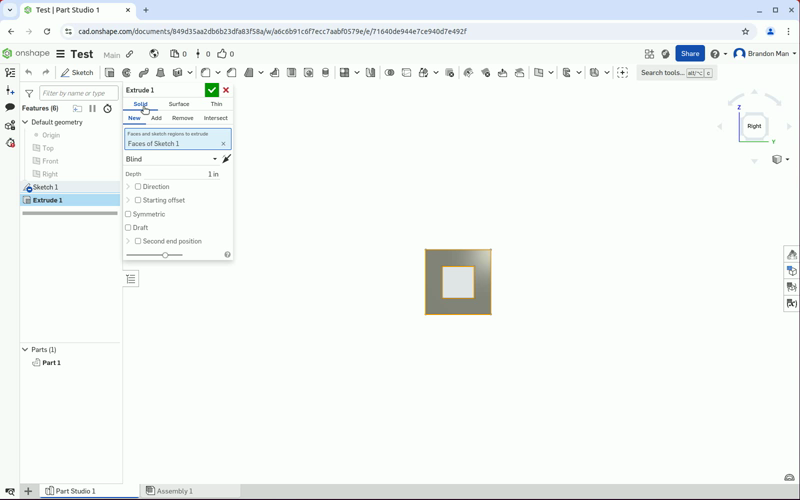
click(143, 106)
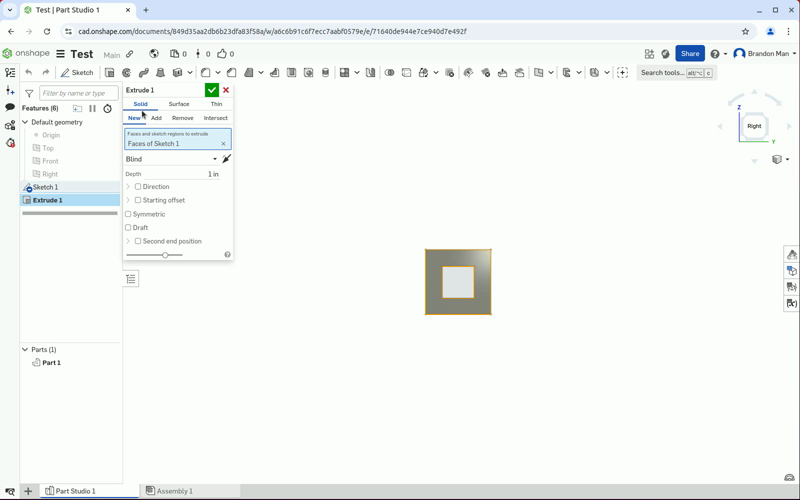
mouse_move(137, 120)
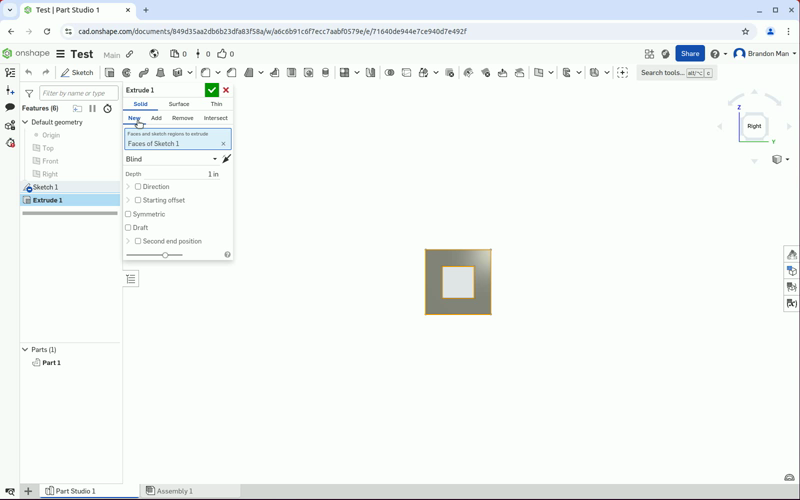
click(137, 120)
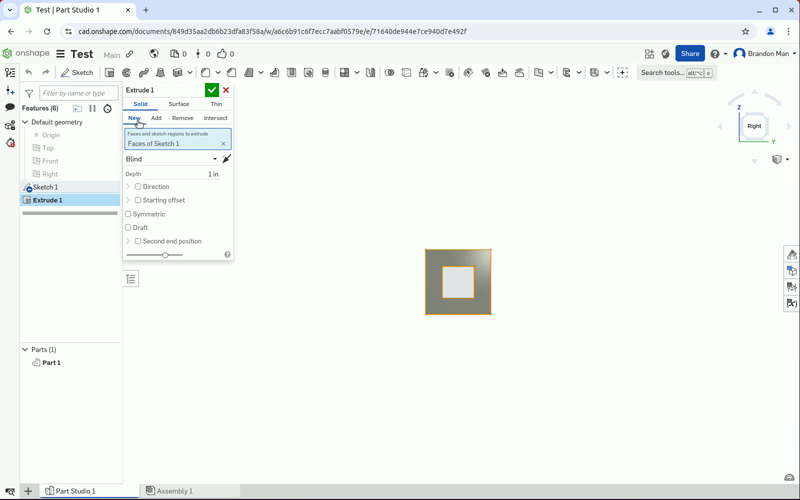
key(tab, 4)
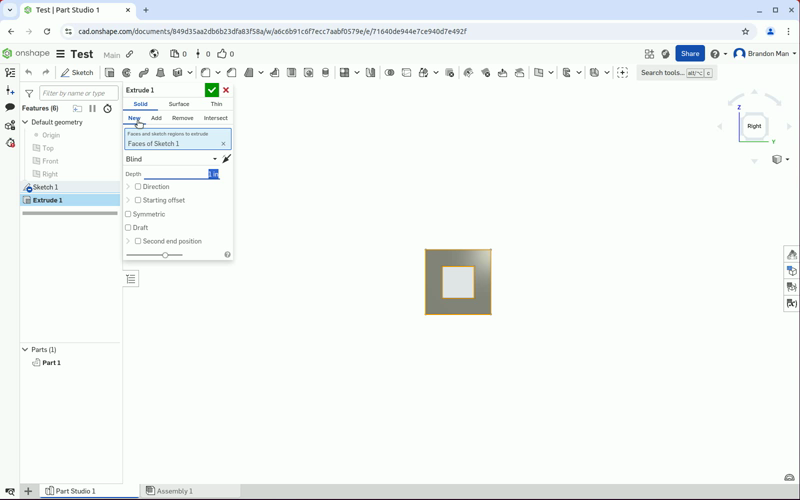
text(23.108)
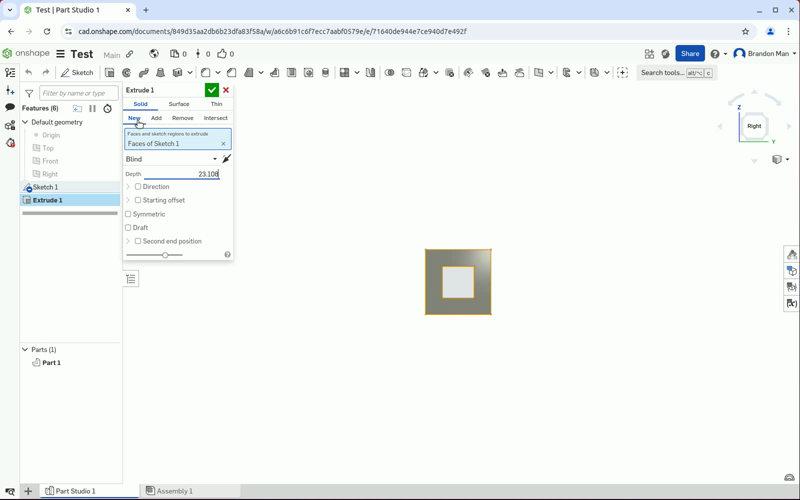
key(enter)
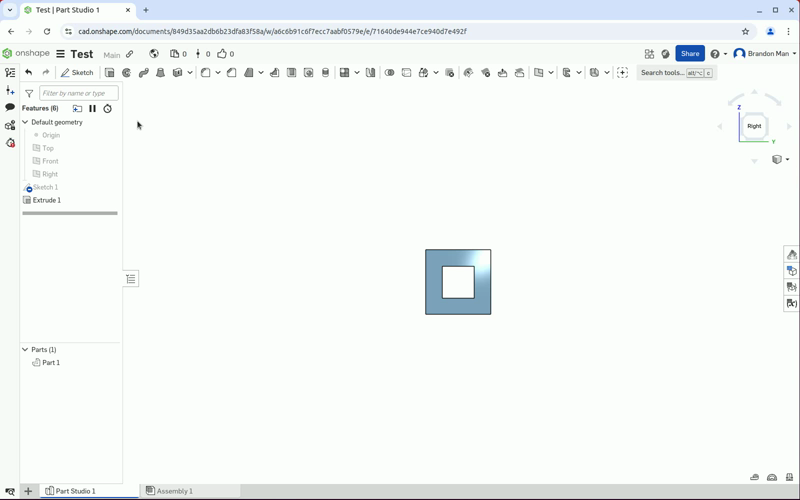
key(shift+h)
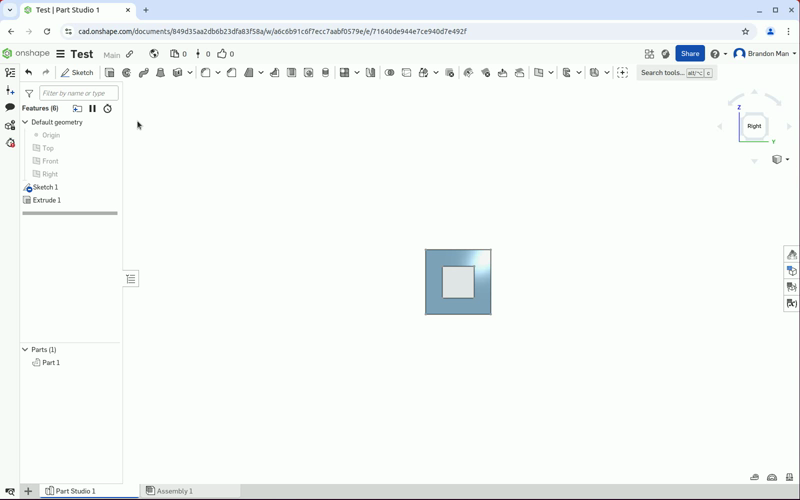
key(shift+h)
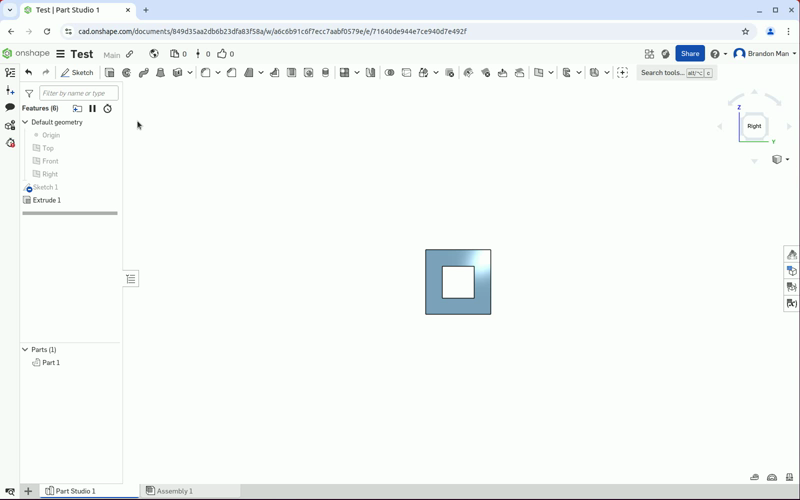
mouse_move(73, 189)
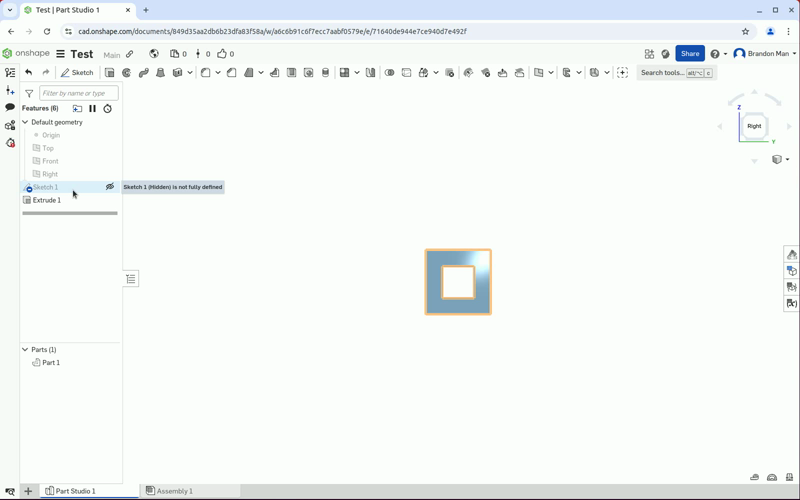
click(73, 189)
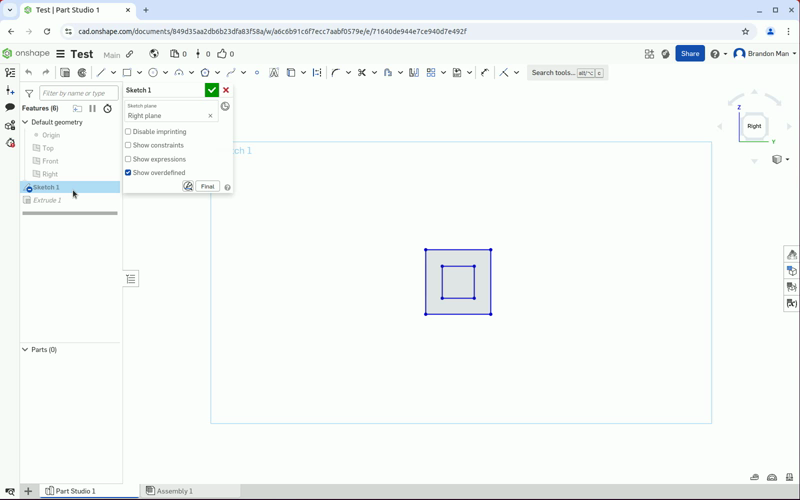
mouse_move(229, 92)
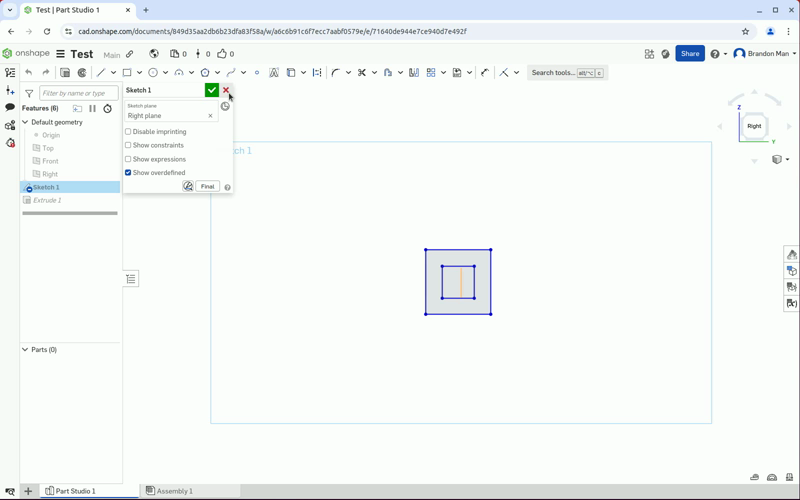
click(229, 92)
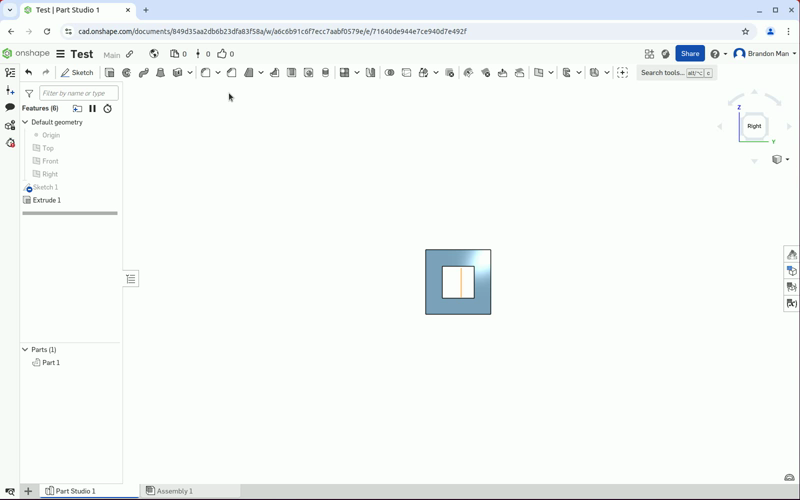
mouse_move(73, 352)
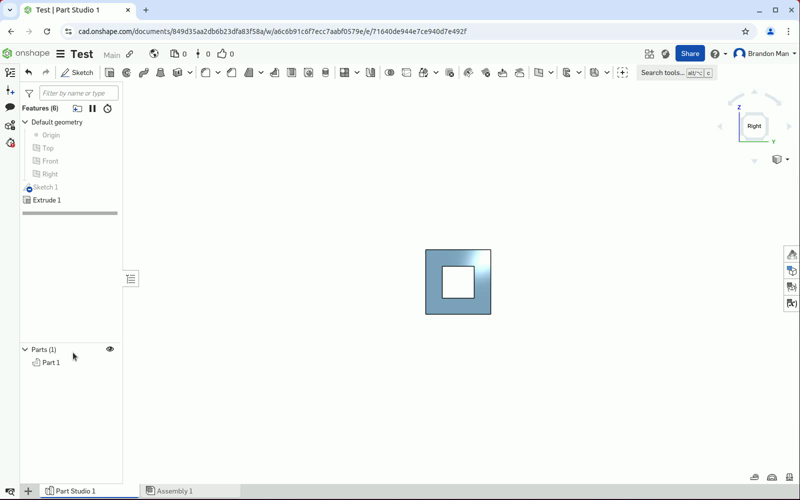
key(y)
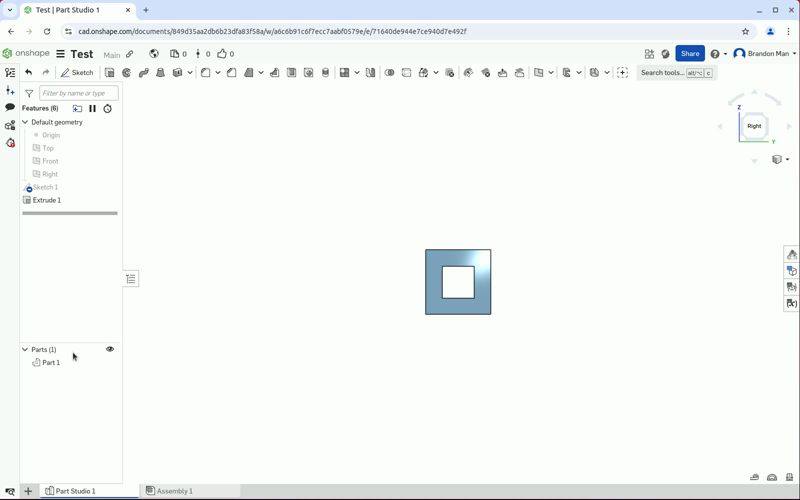
key(shift+p)
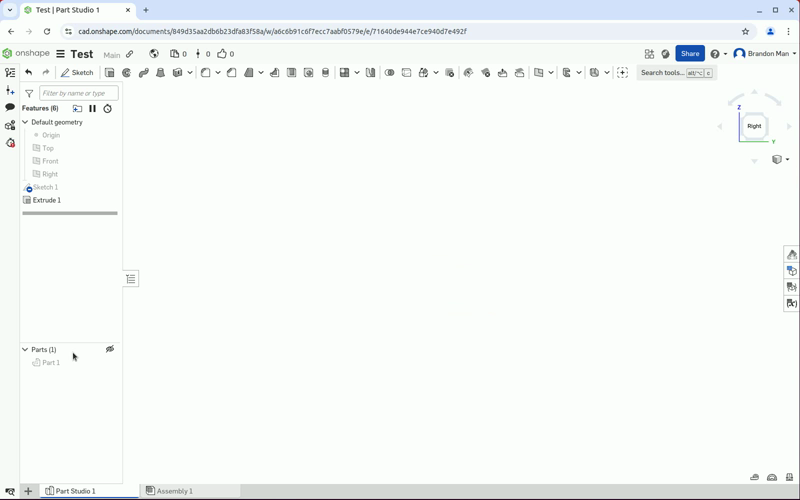
key(space)
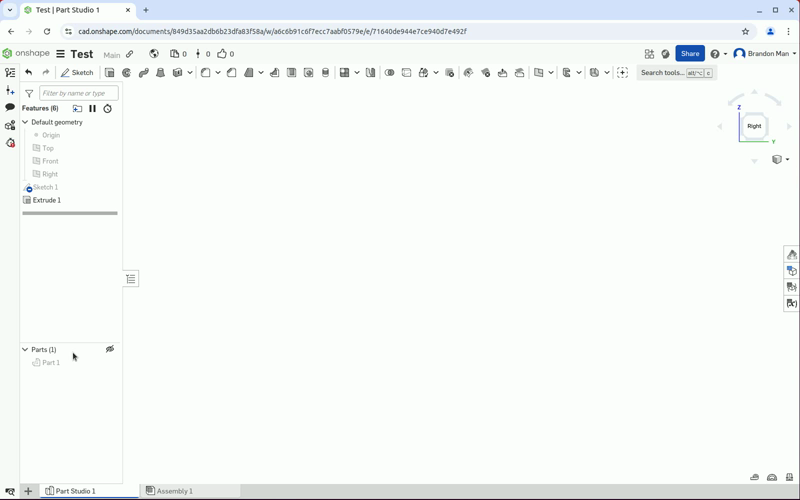
key_down(shift)
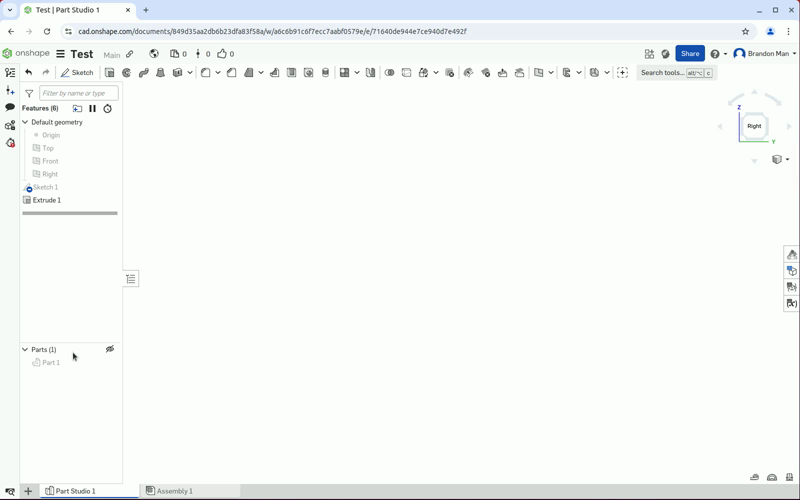
key(right)
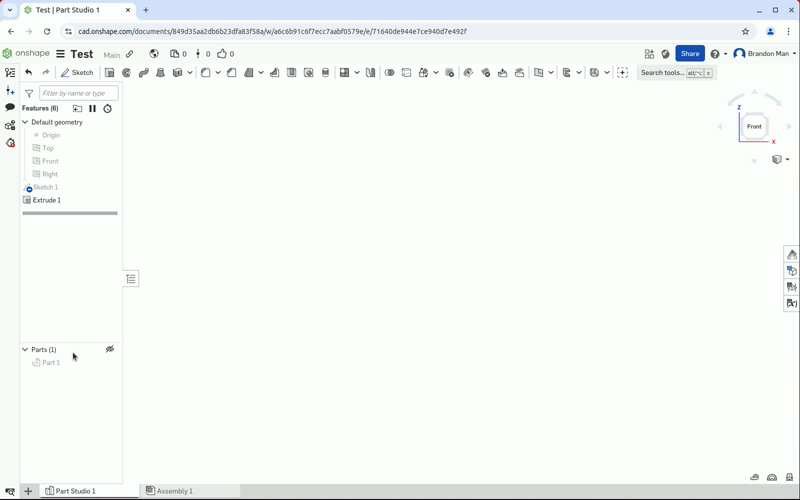
key_up(shift)
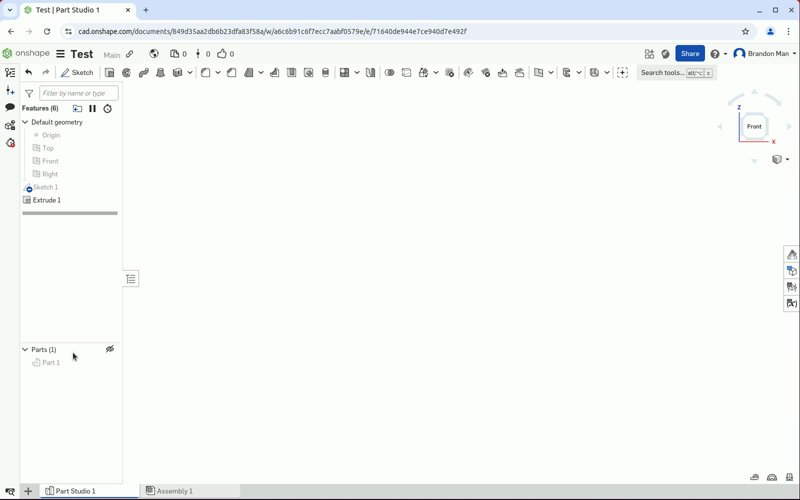
mouse_move(73, 352)
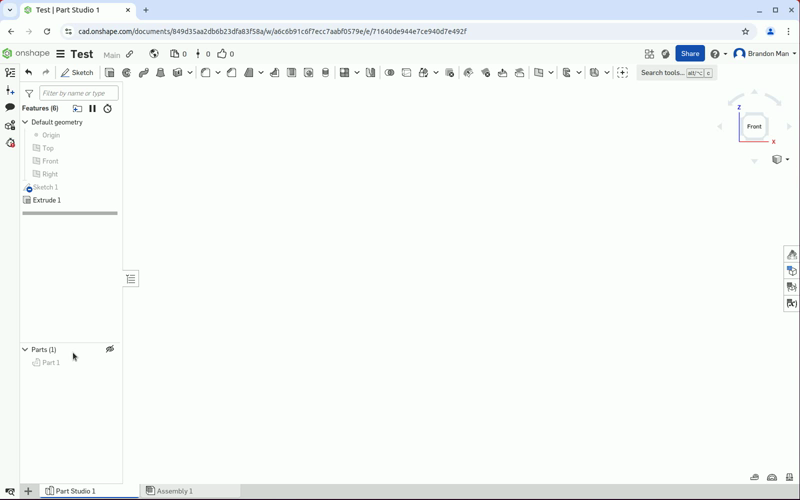
key(shift+y)
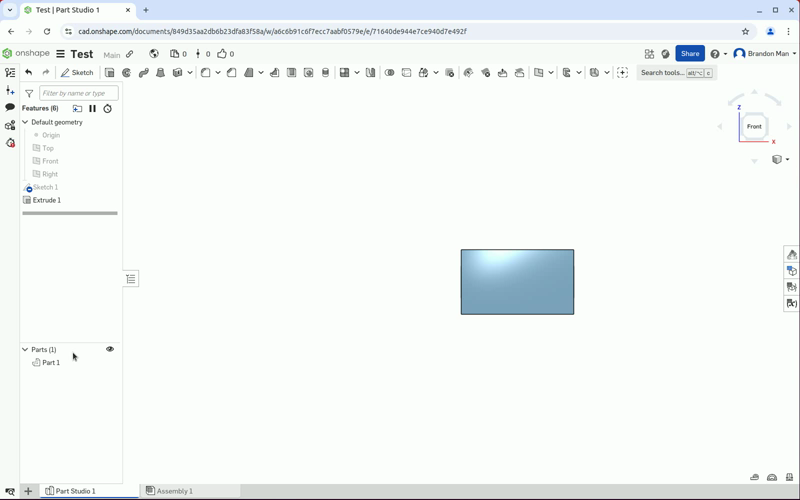
mouse_move(541, 75)
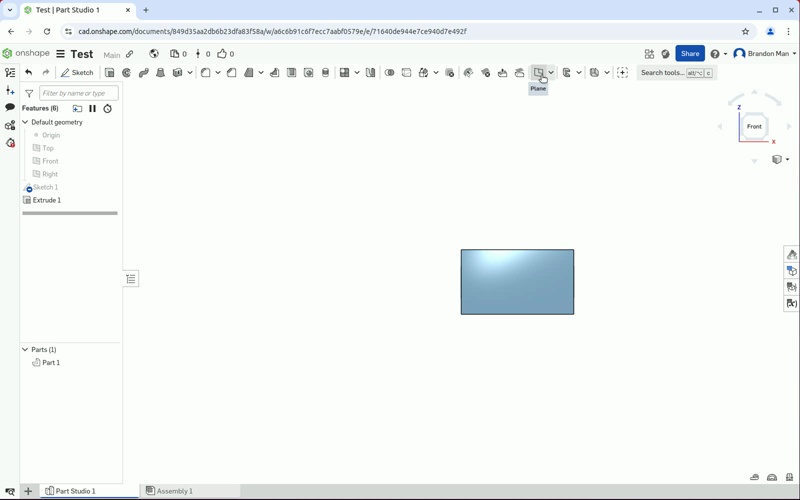
click(541, 75)
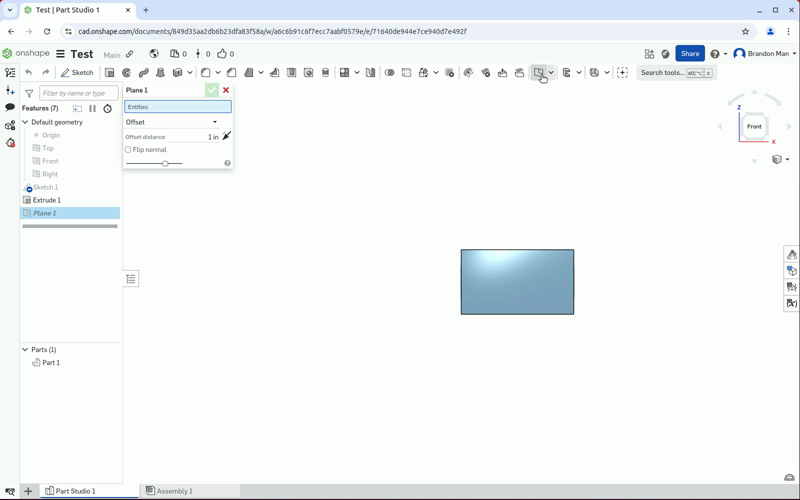
mouse_move(73, 163)
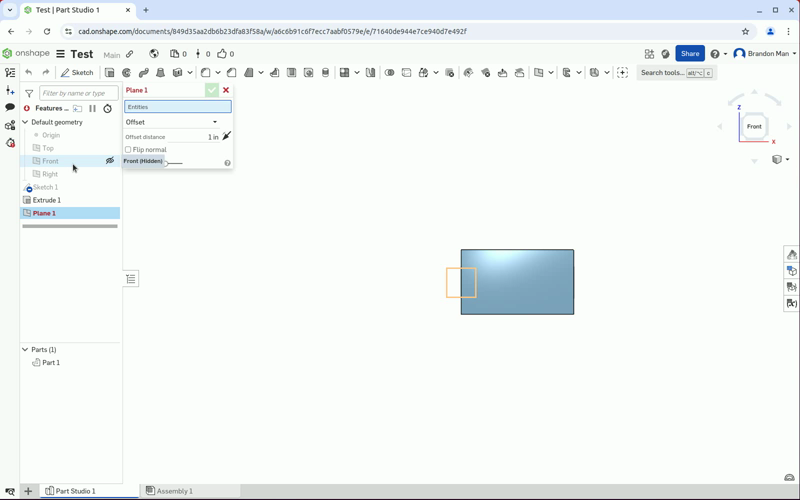
click(73, 163)
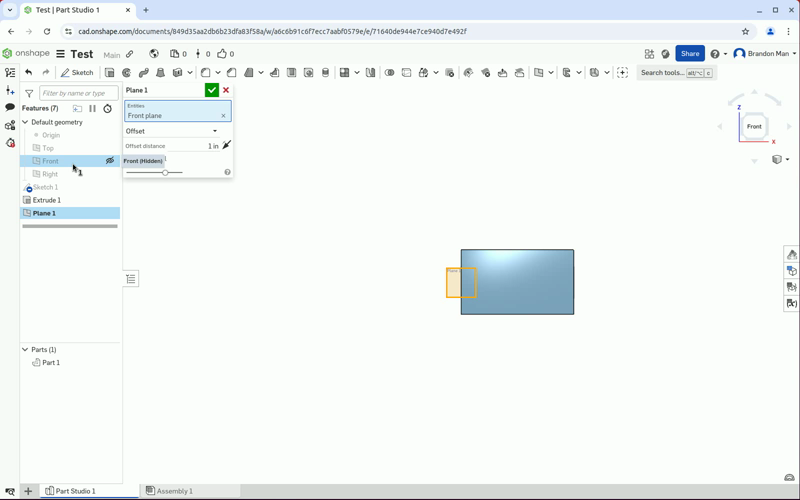
key(tab, 2)
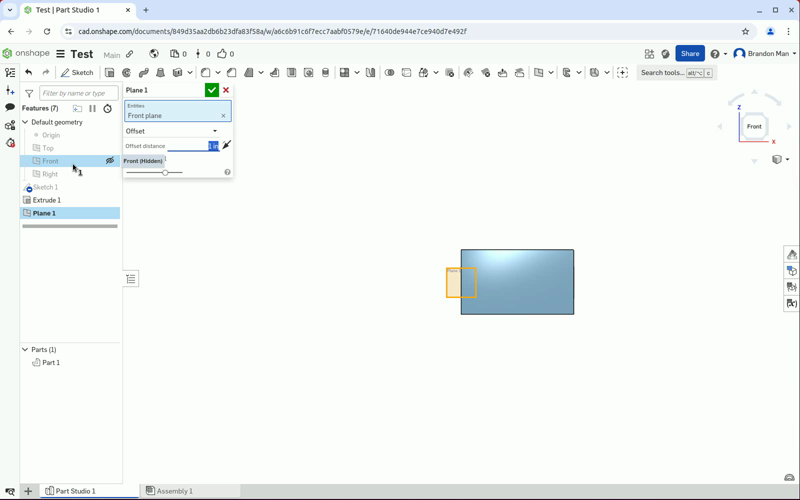
text(7.21)
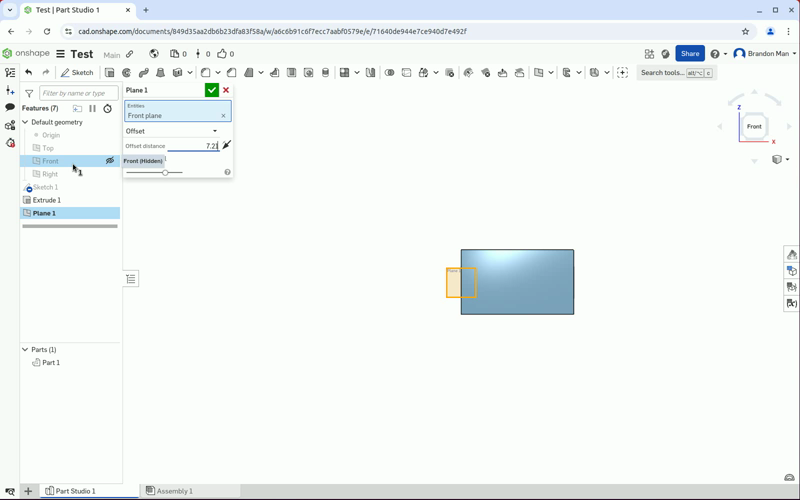
key(enter, 2)
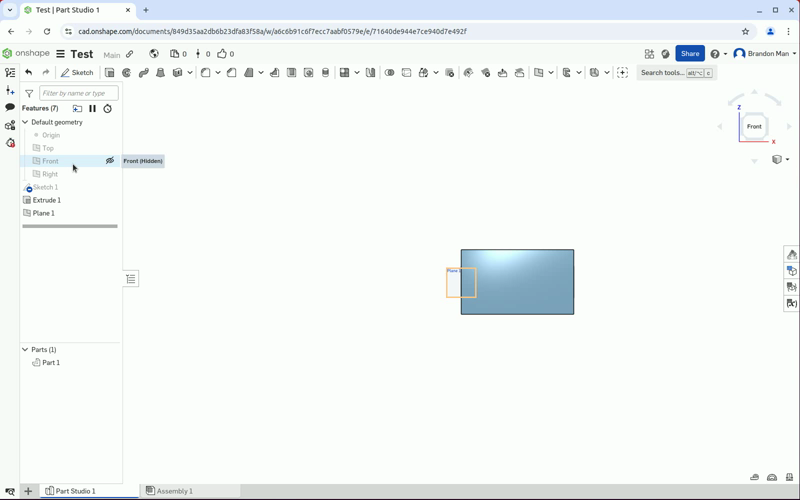
key(shift+s)
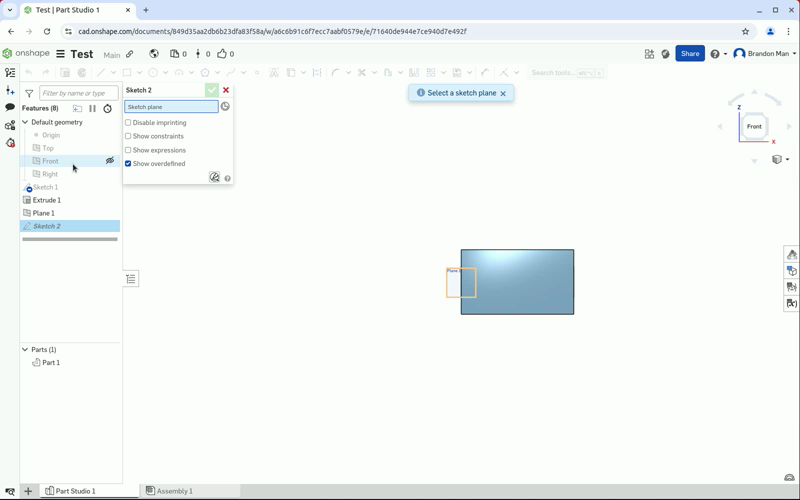
mouse_move(73, 215)
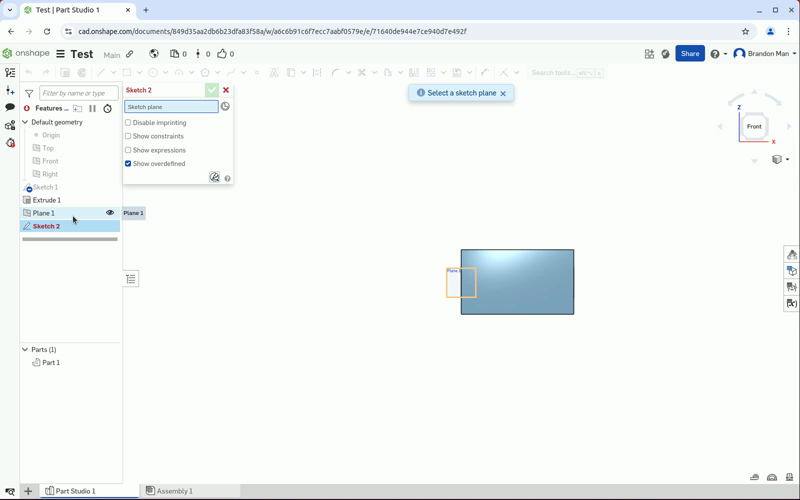
click(73, 215)
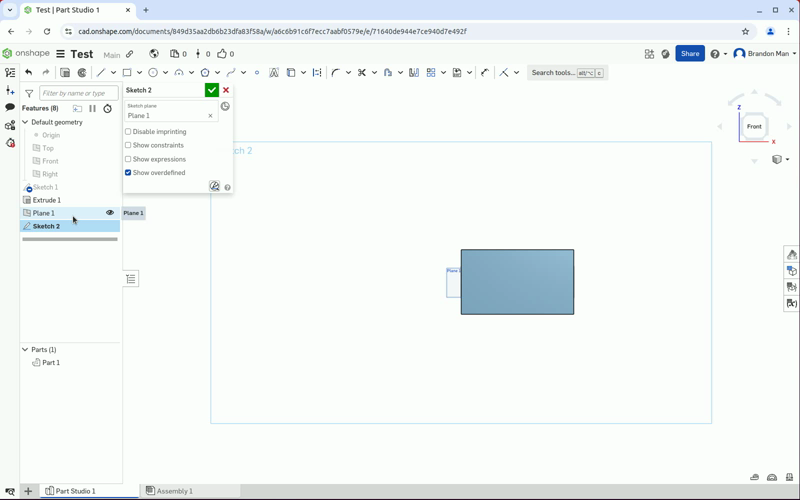
mouse_move(73, 352)
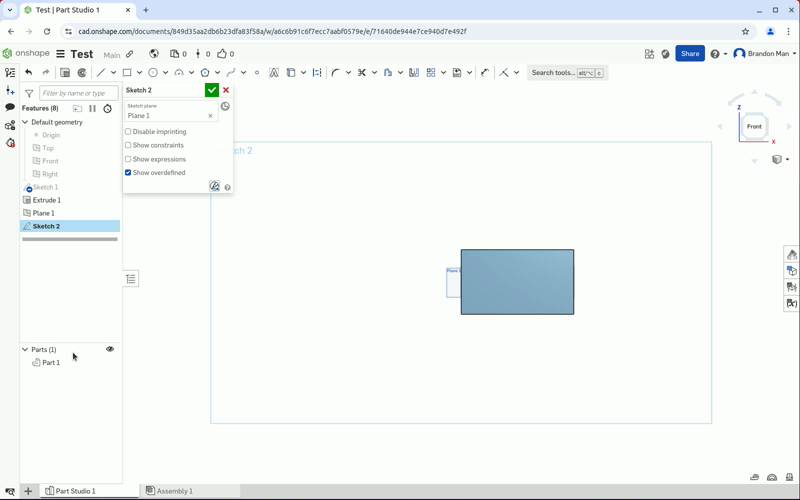
key(y)
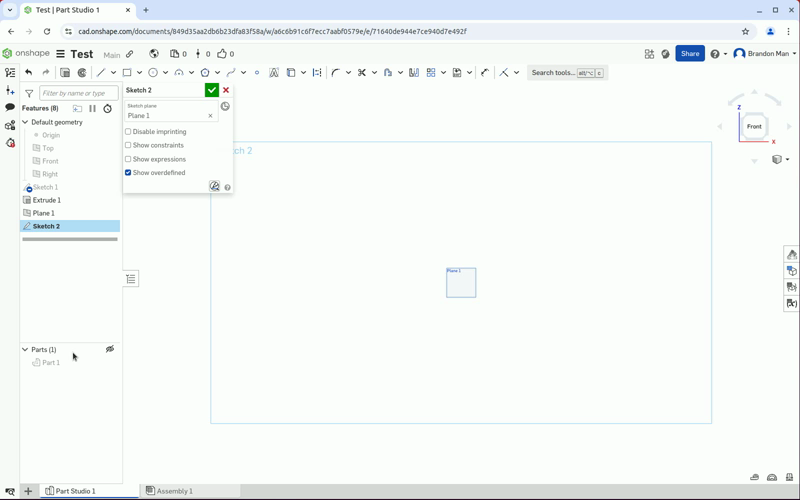
key(l)
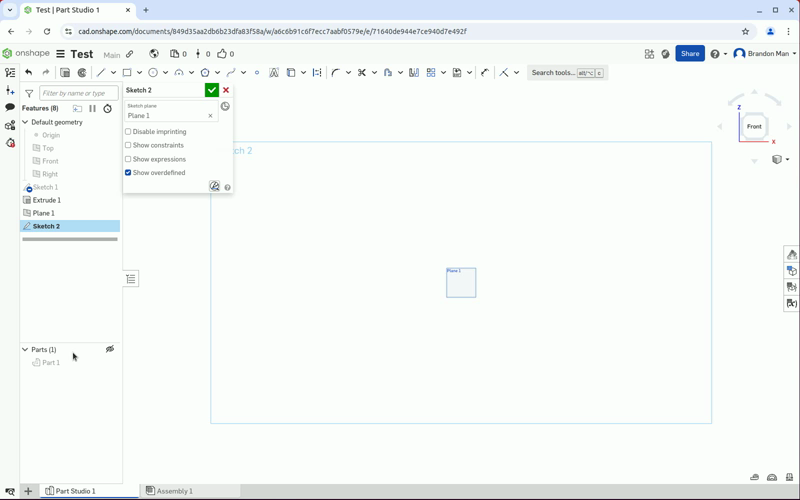
key_down(shift)
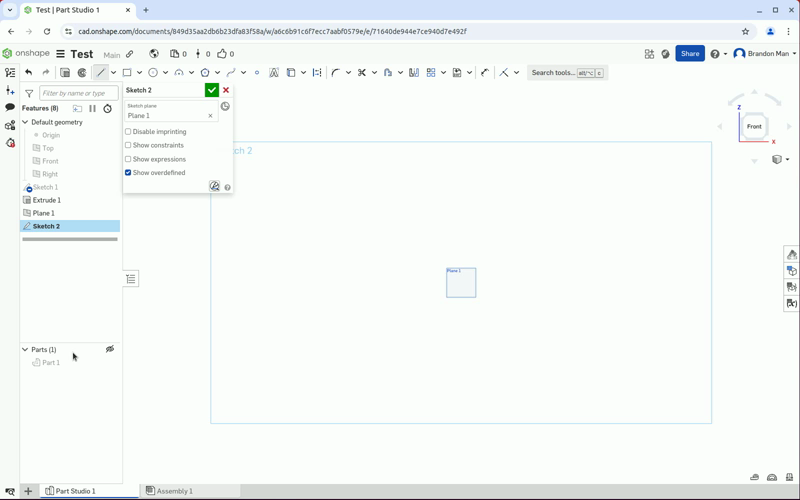
mouse_move(481, 301)
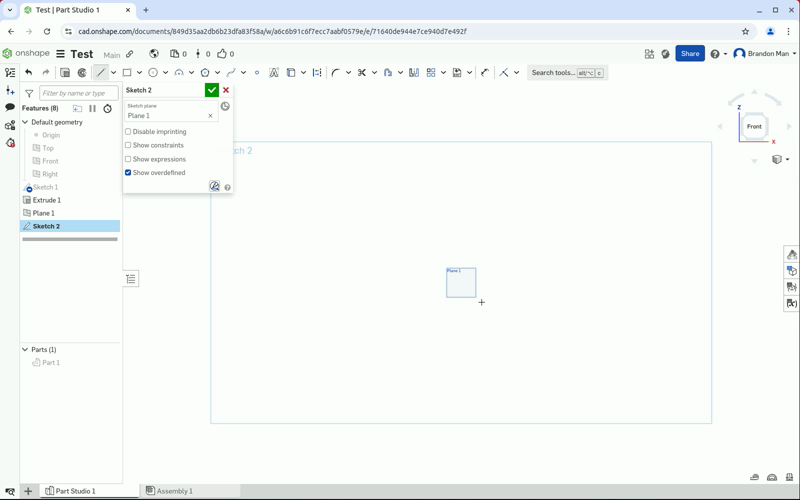
click(481, 301)
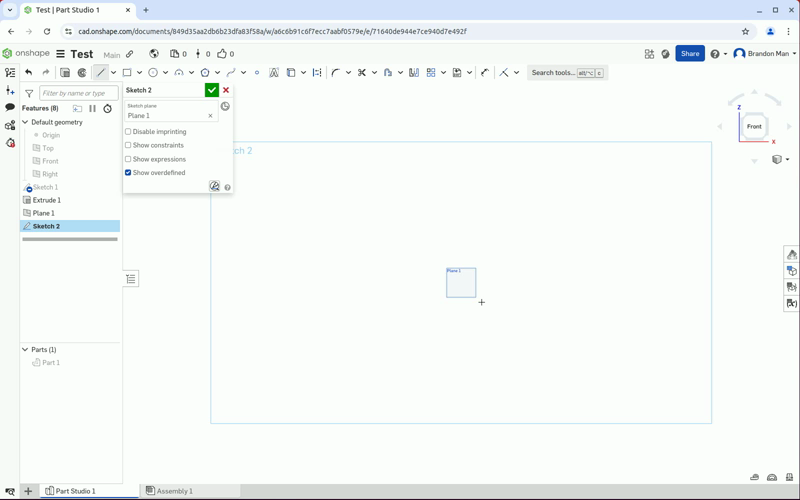
key_up(shift)
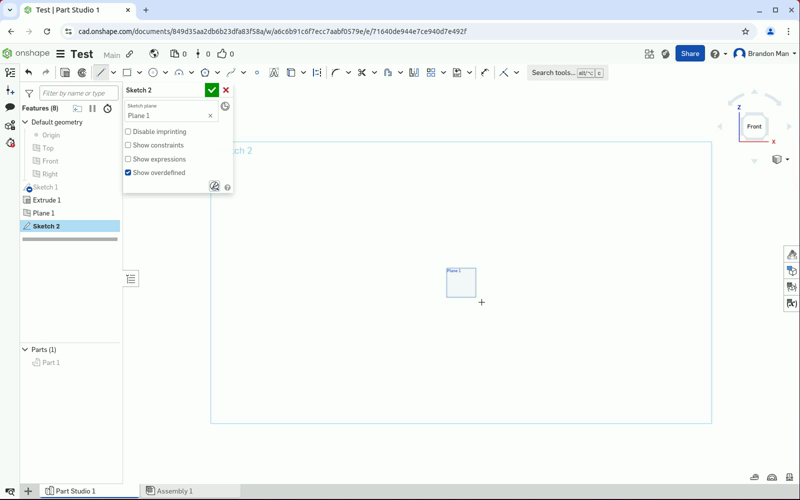
key_down(shift)
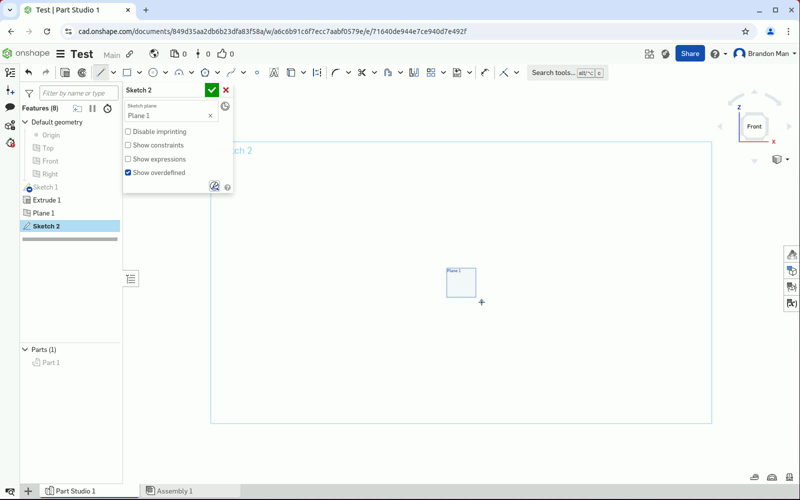
mouse_move(553, 301)
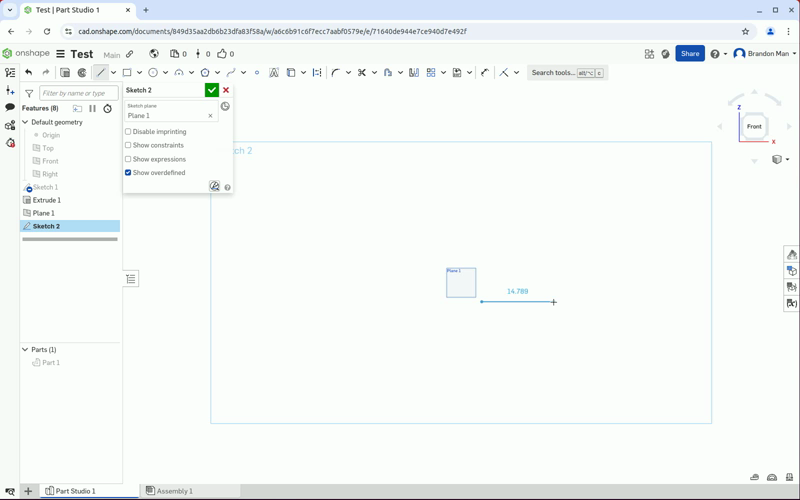
click(553, 301)
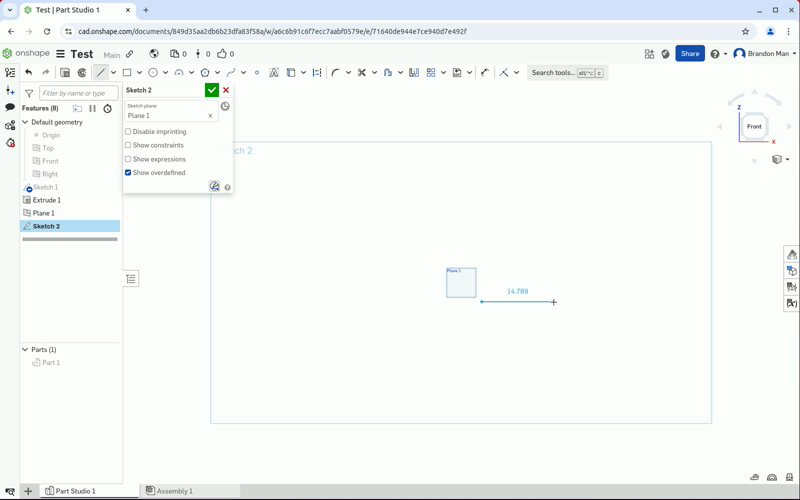
key_up(shift)
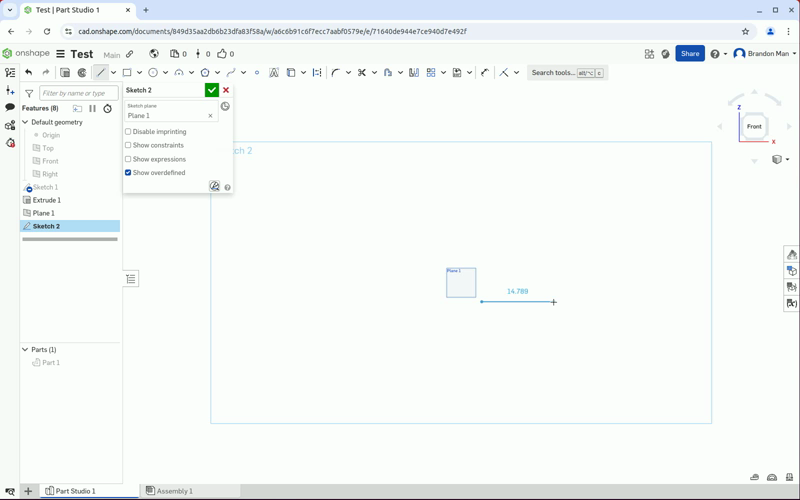
key_down(shift)
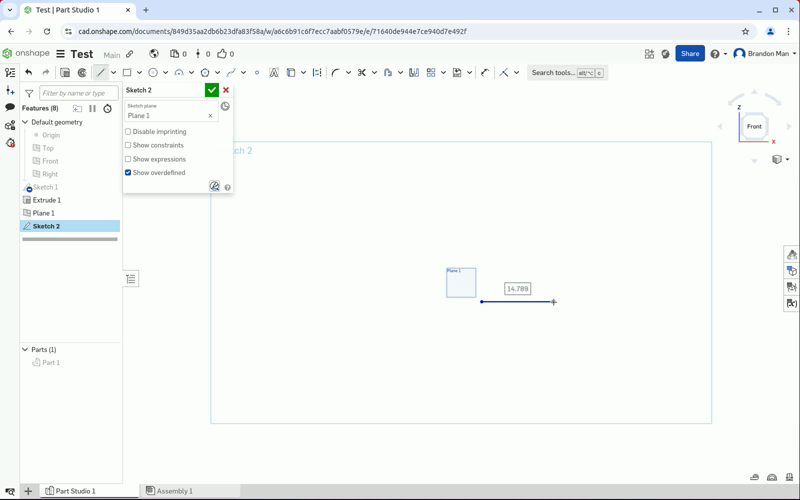
mouse_move(583, 301)
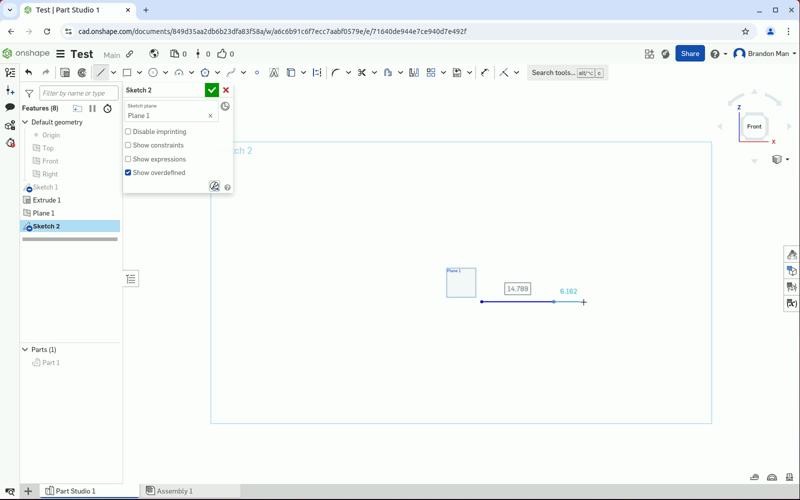
mouse_move(553, 250)
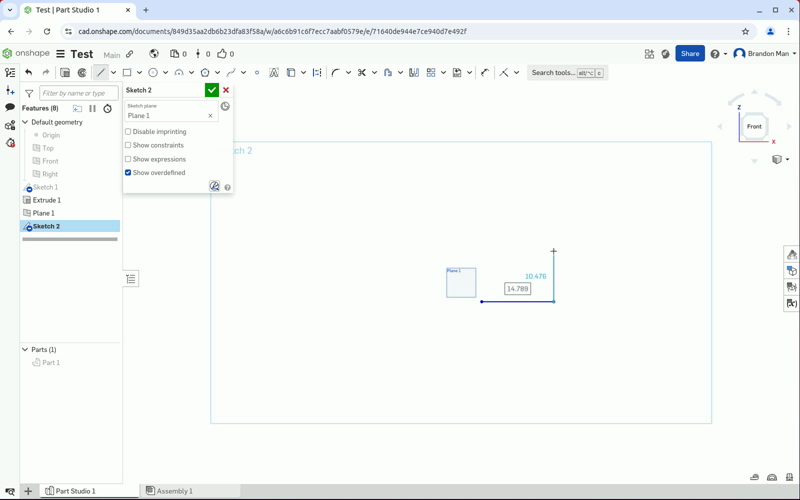
click(553, 250)
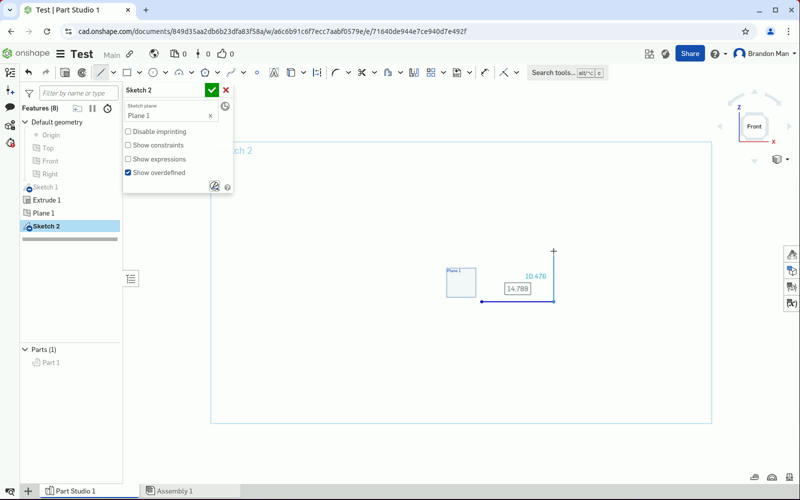
key_up(shift)
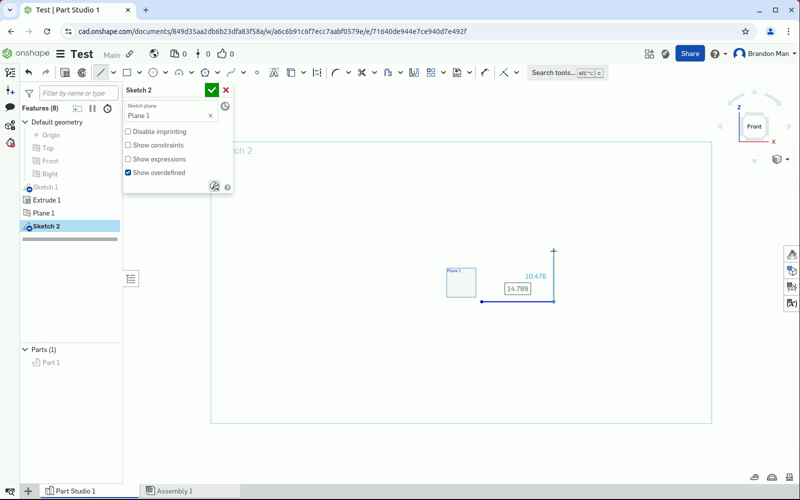
key_down(shift)
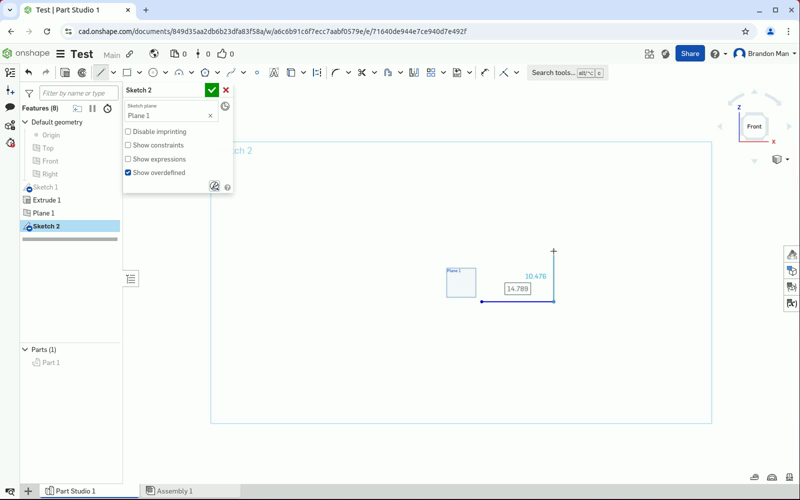
mouse_move(481, 250)
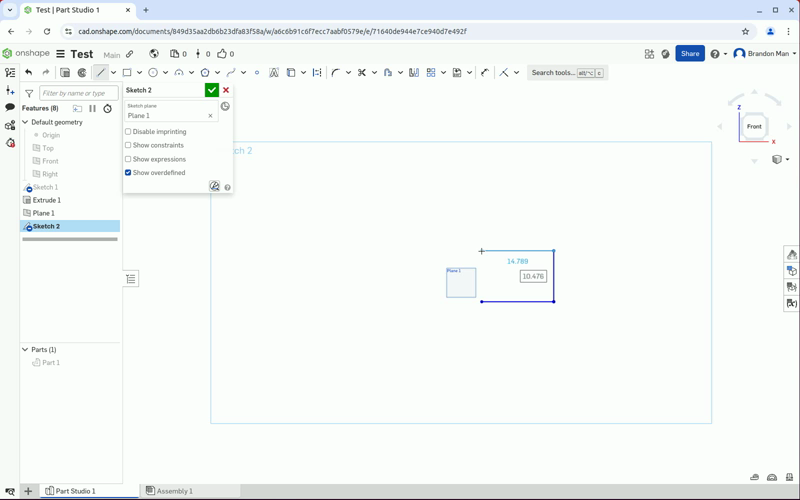
click(481, 250)
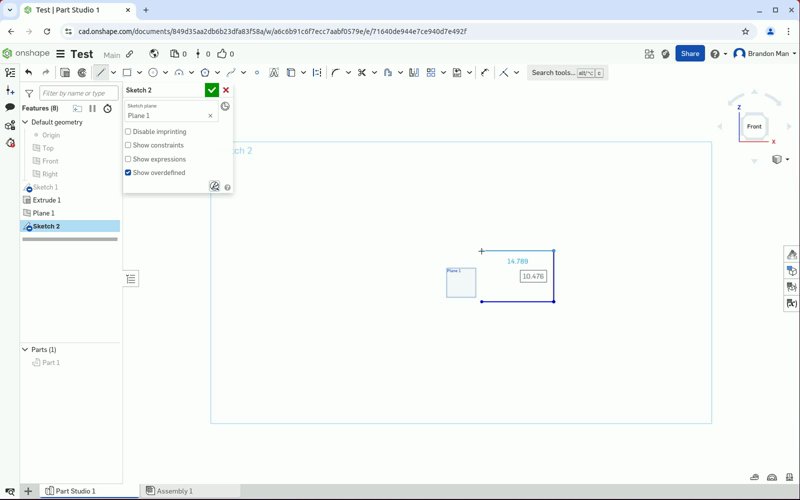
key_up(shift)
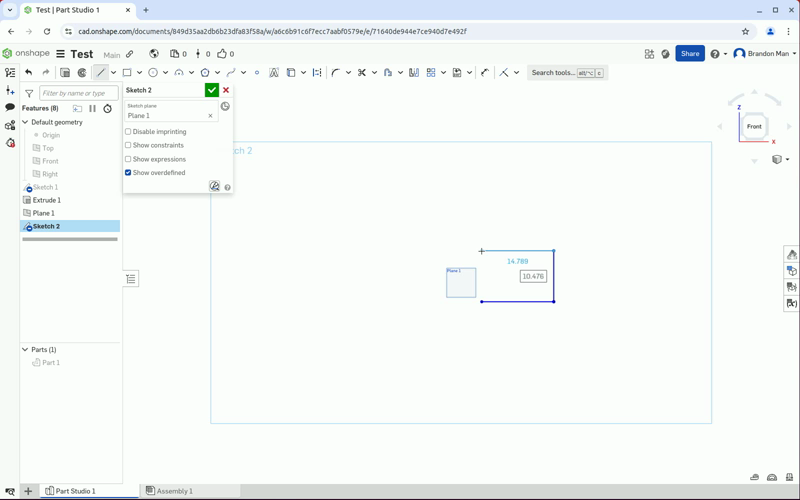
mouse_move(511, 250)
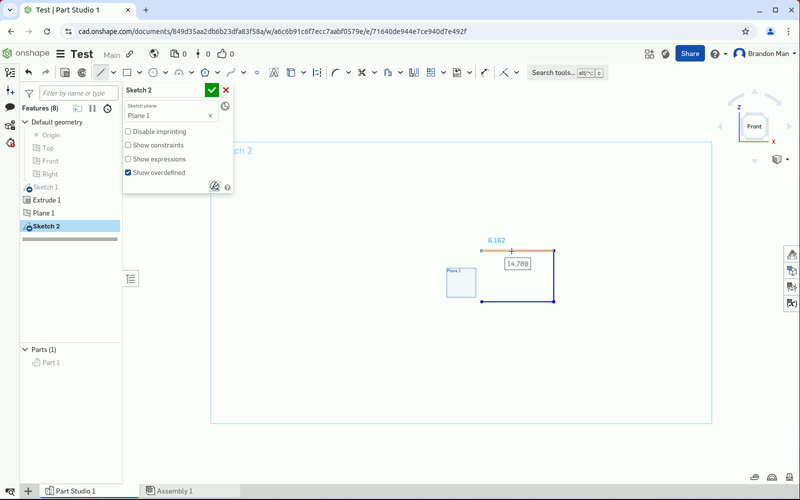
key_down(shift)
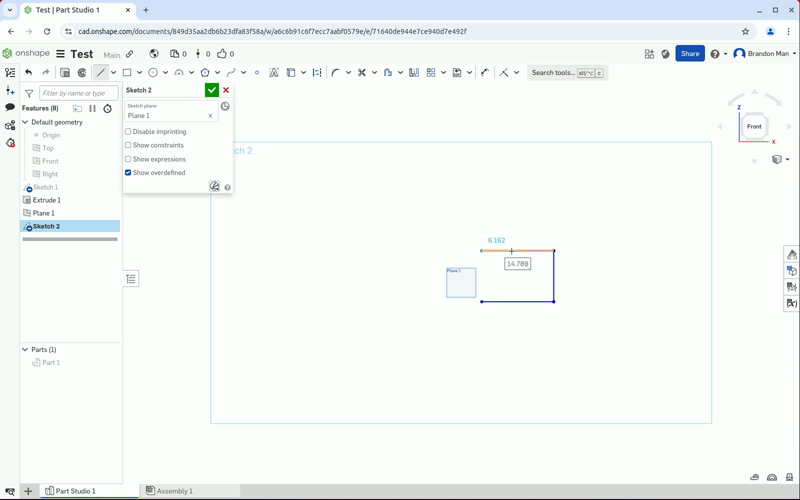
mouse_move(481, 301)
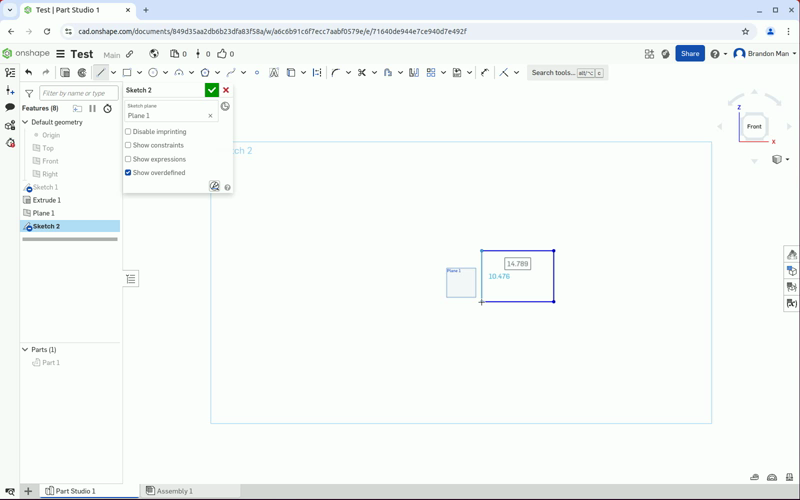
key_up(shift)
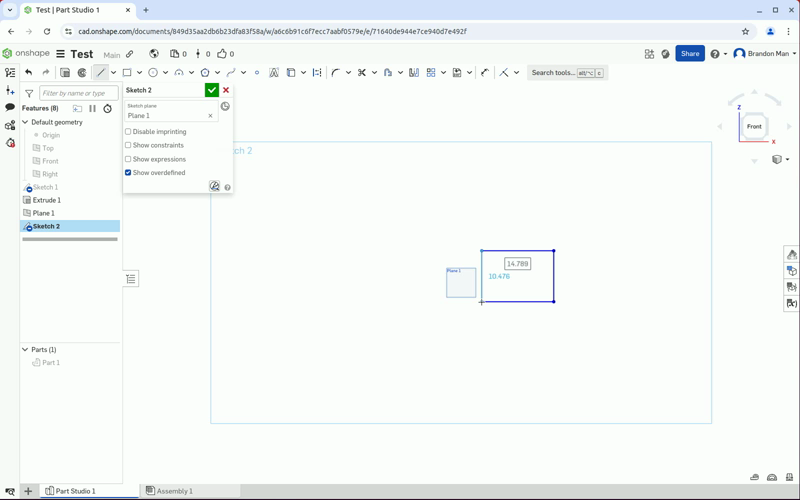
click(481, 301)
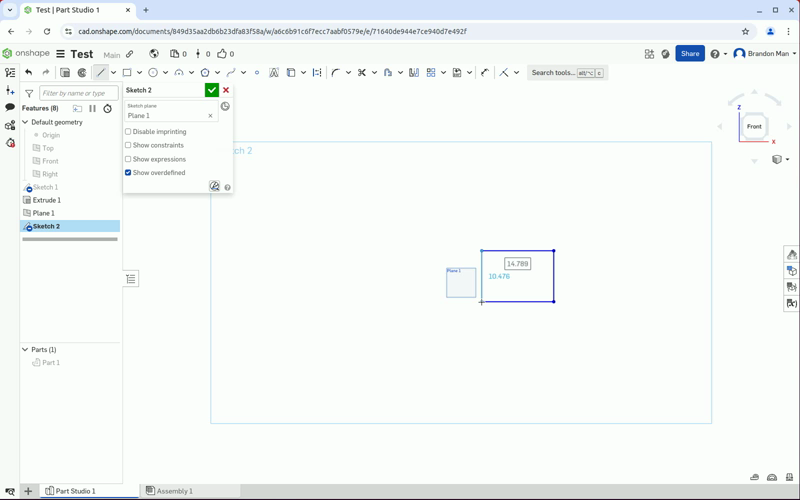
key(esc)
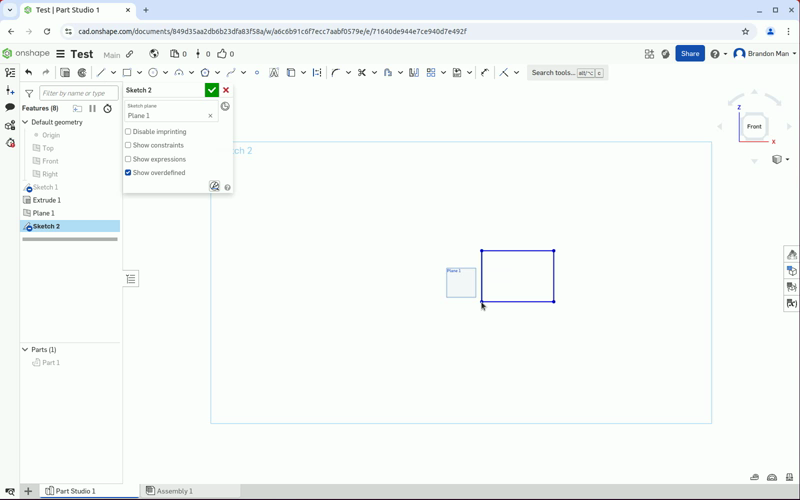
mouse_move(505, 279)
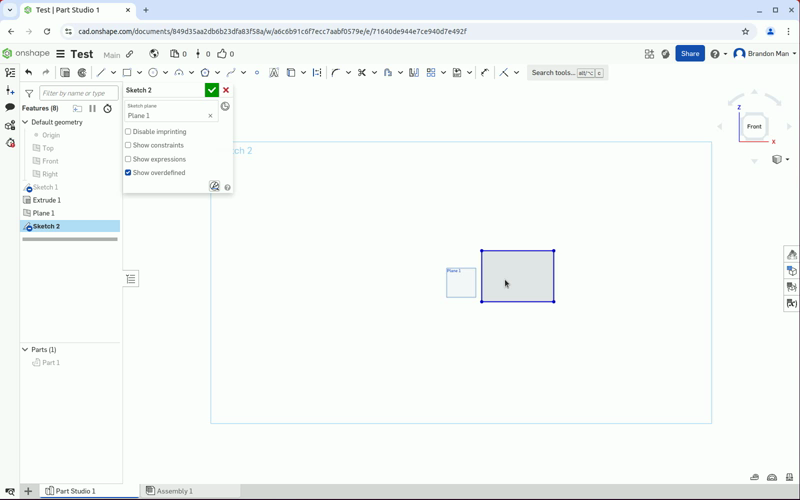
click(505, 279)
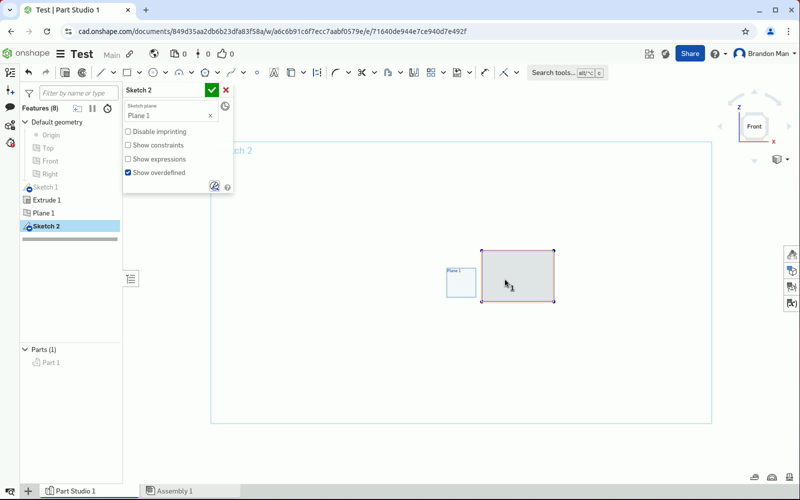
mouse_move(73, 352)
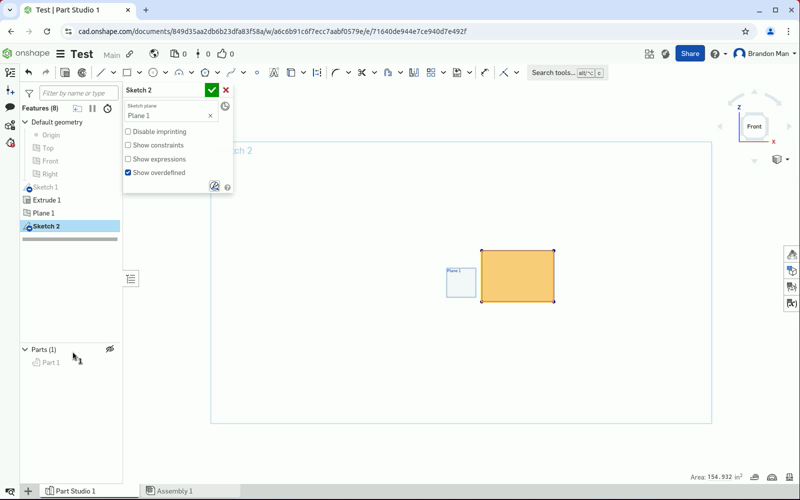
key(shift+y)
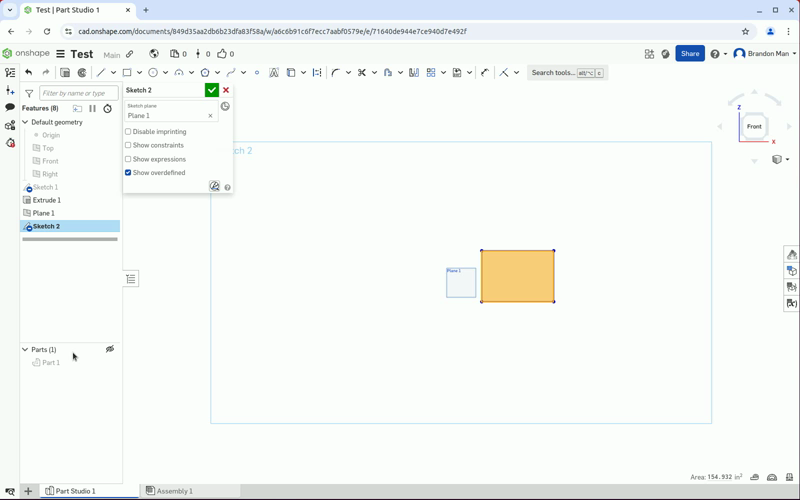
key(shift+e)
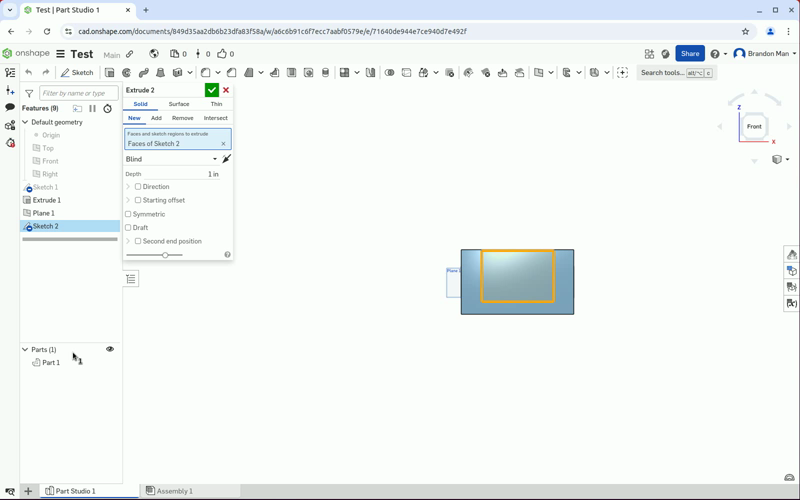
mouse_move(143, 106)
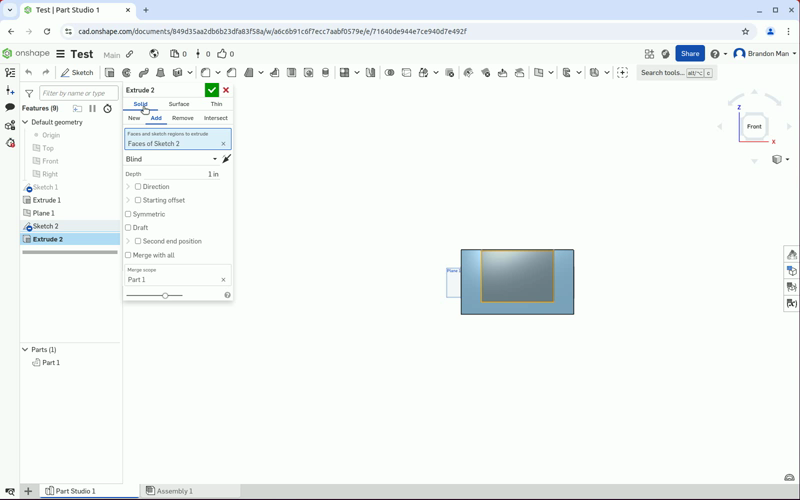
click(143, 106)
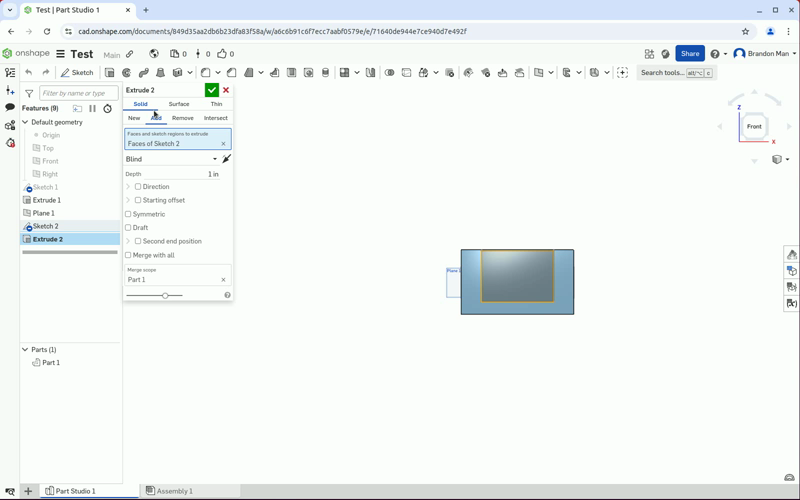
mouse_move(186, 120)
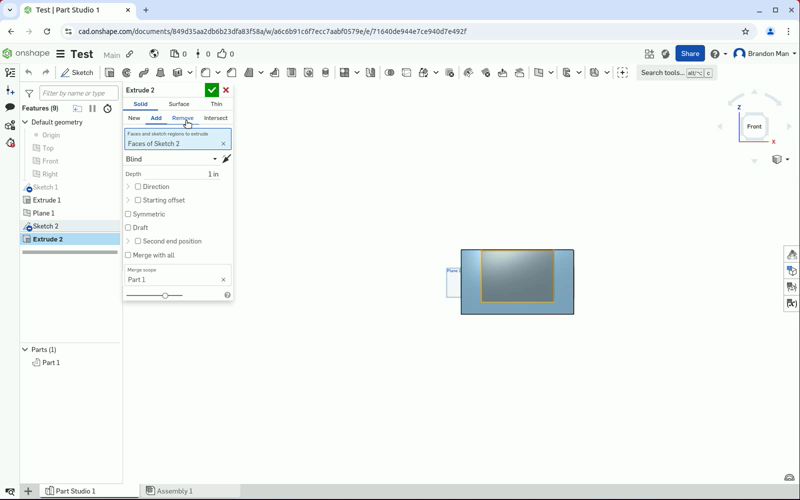
click(186, 120)
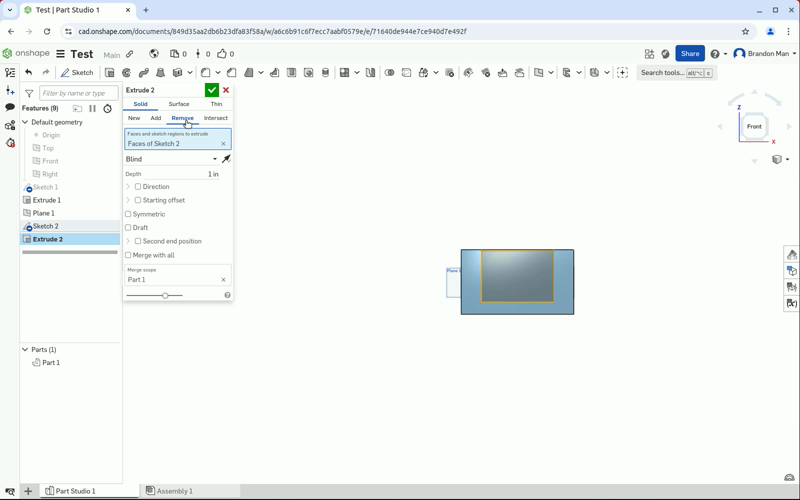
key(tab, 4)
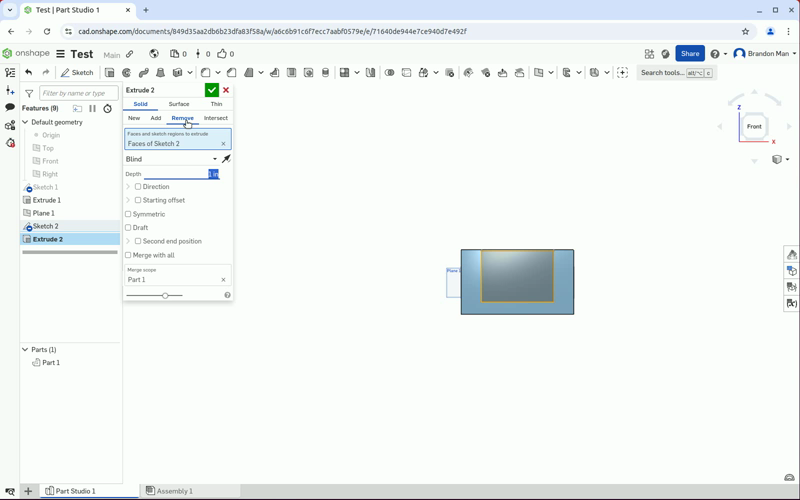
text(13.239)
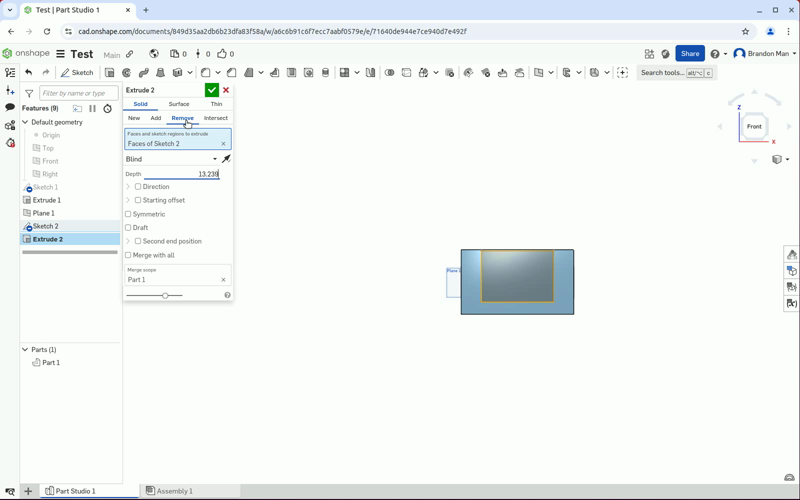
key(tab, 6)
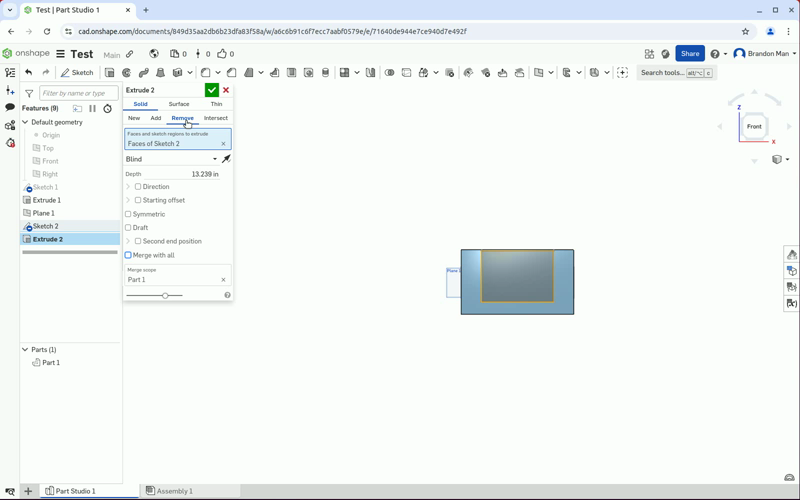
key(space)
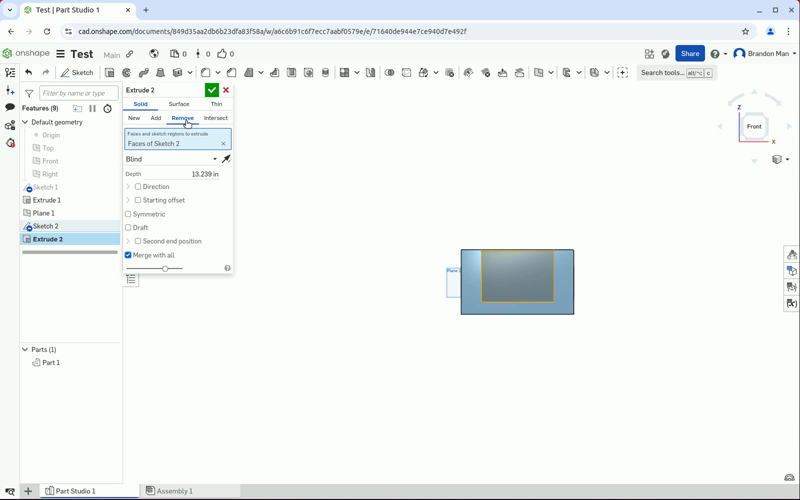
key(enter)
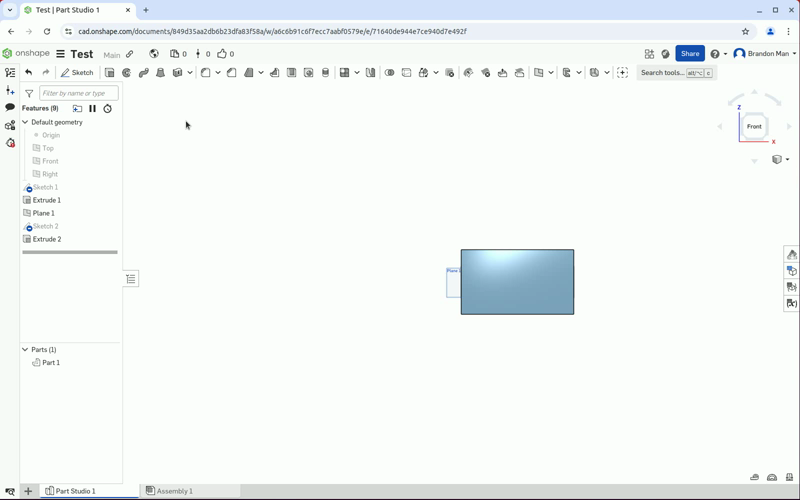
key(shift+h)
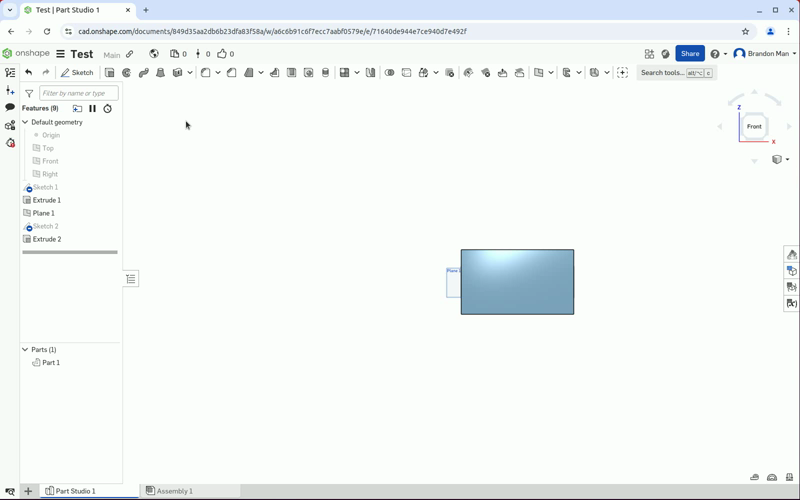
key(shift+h)
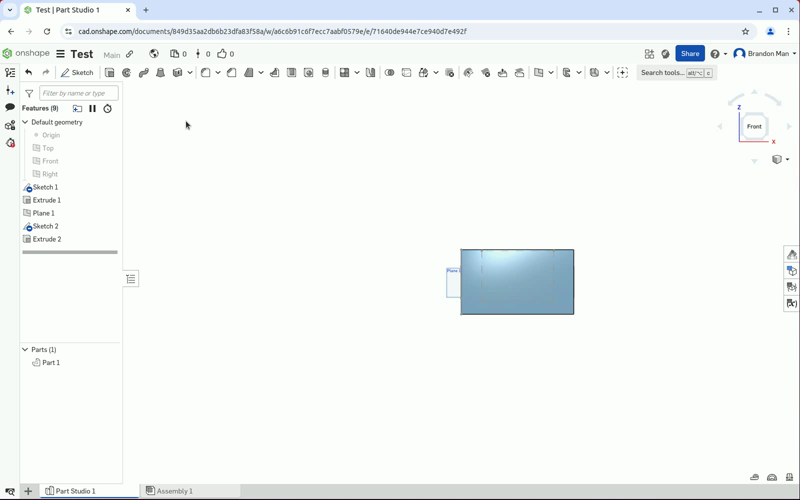
key(shift+7)
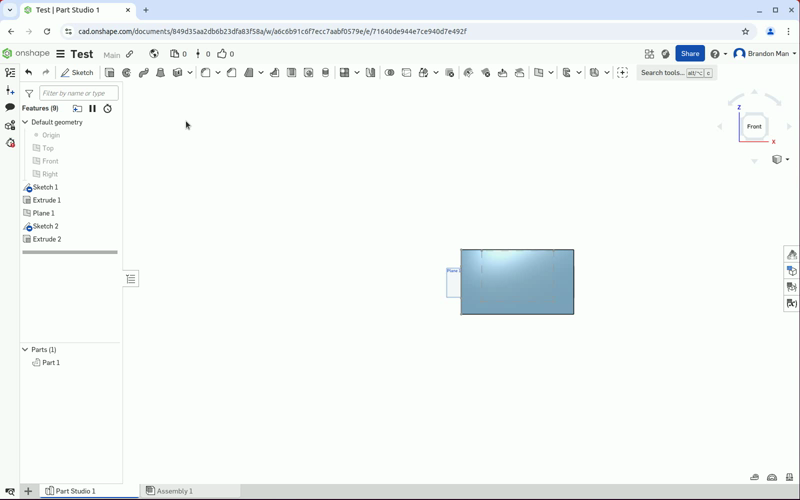
key(left, 2)
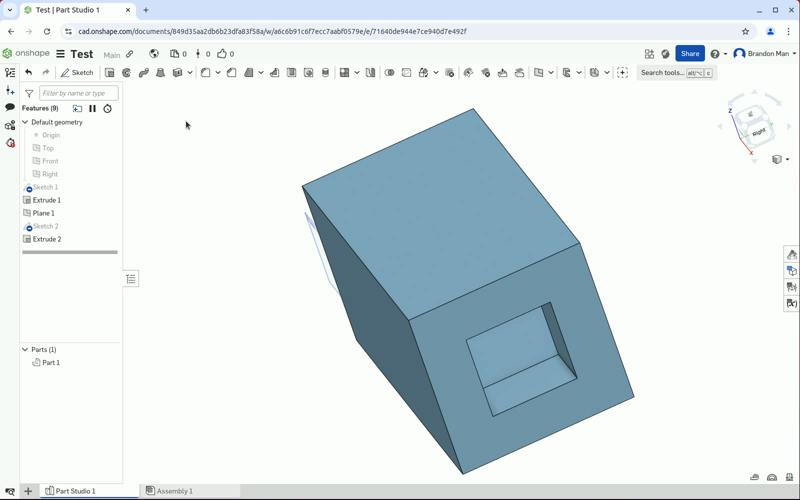
key(down, 2)
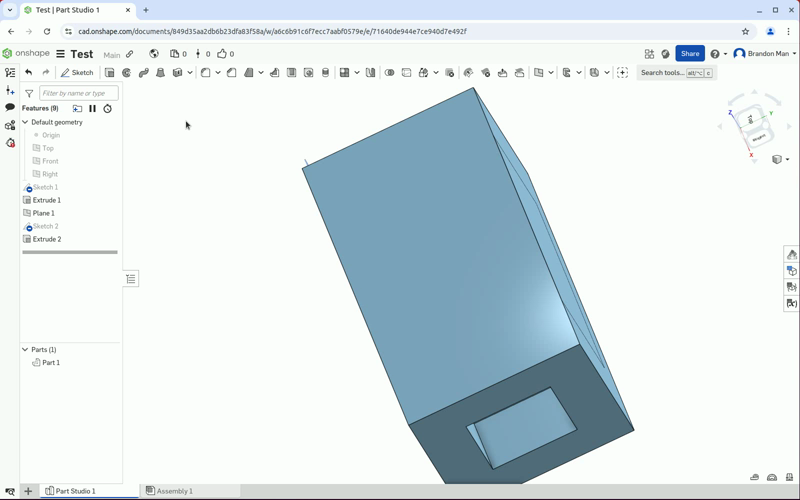
key(up, 2)
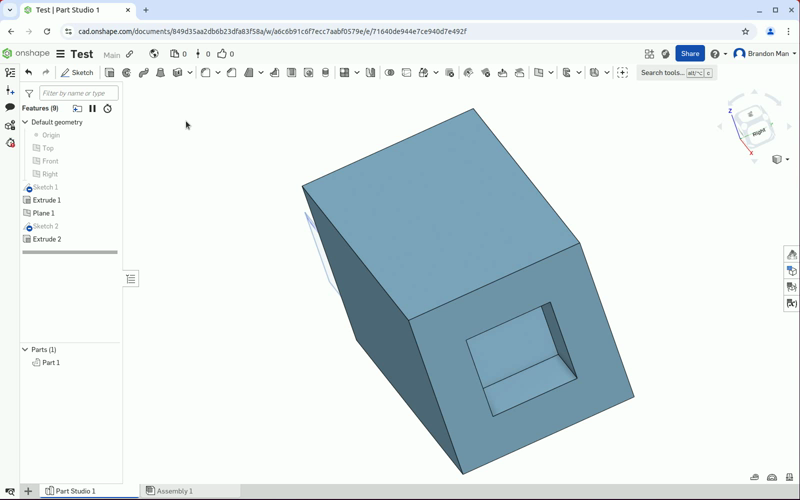
key(right, 2)
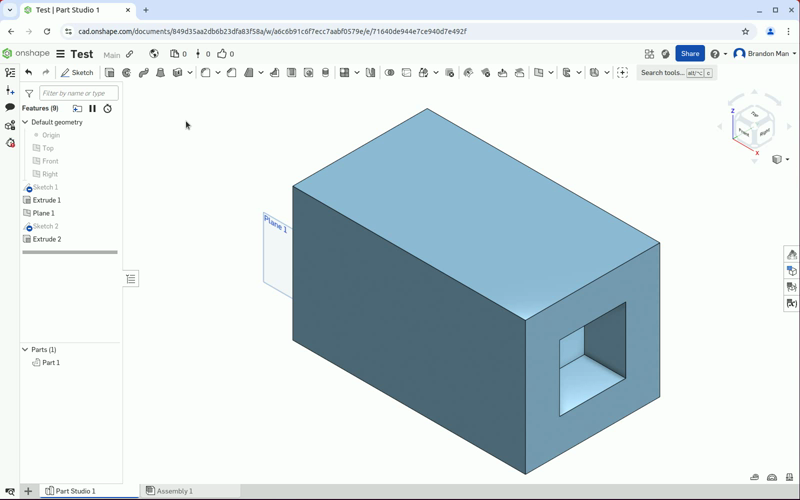
mouse_move(73, 189)
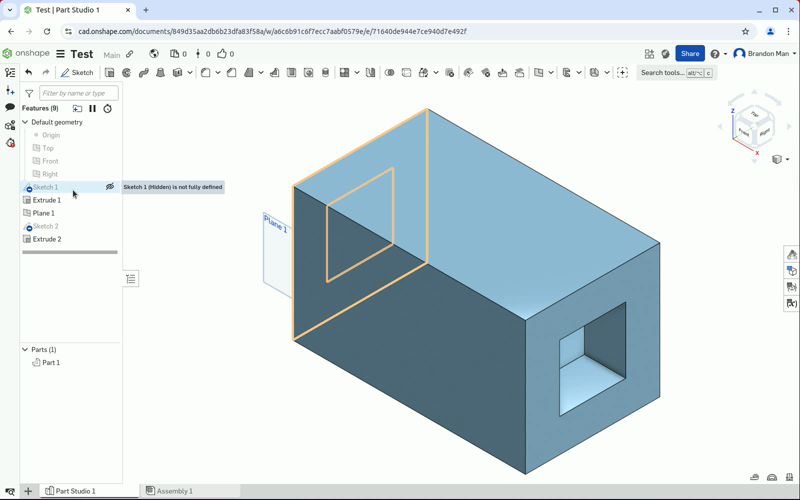
click(73, 189)